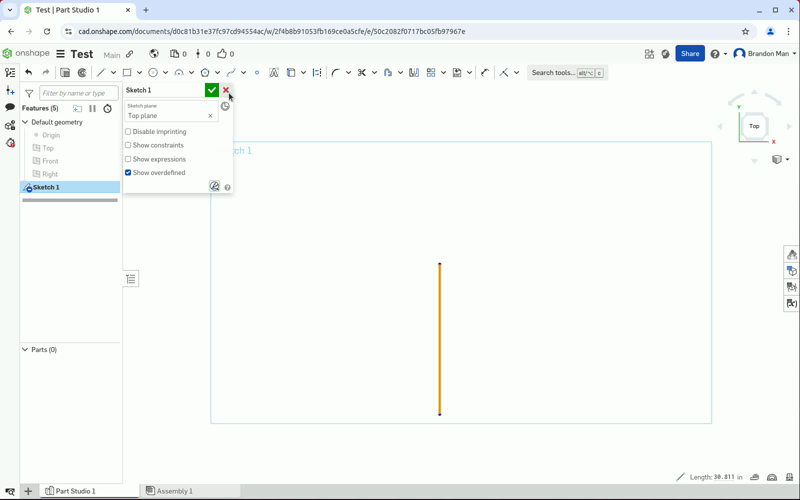
key(shift+h)
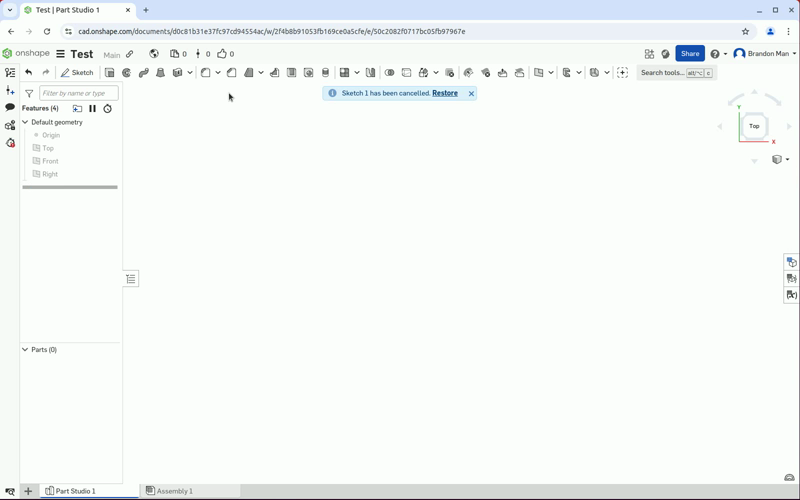
mouse_move(73, 352)
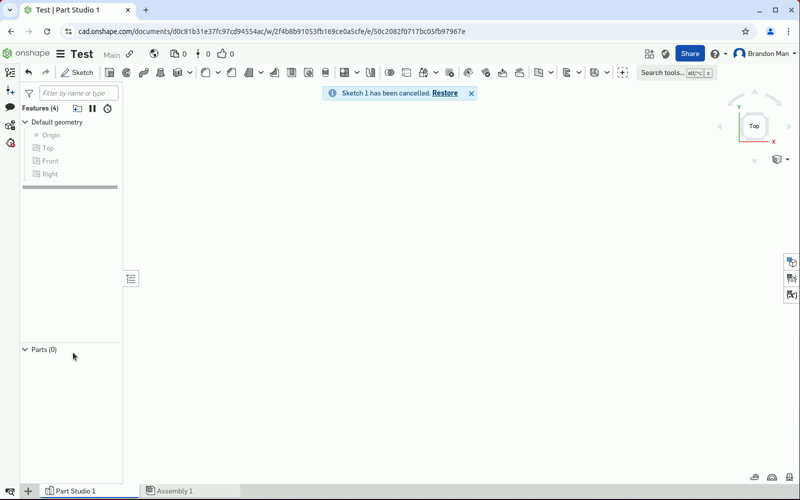
key(y)
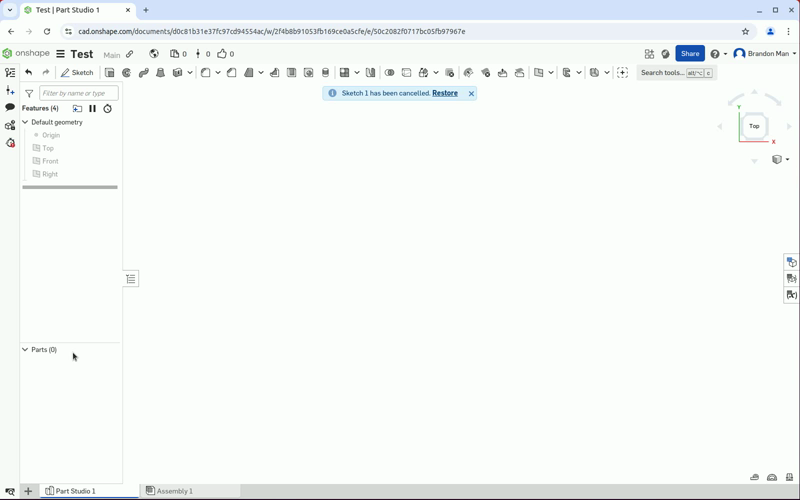
key(shift+p)
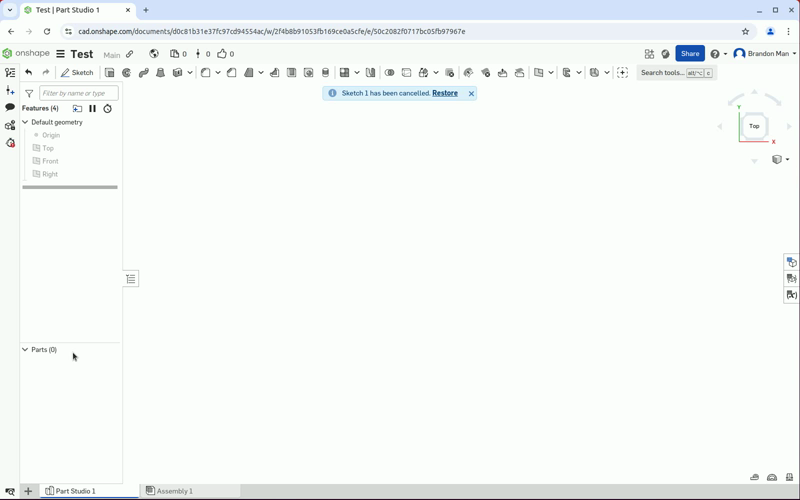
key(space)
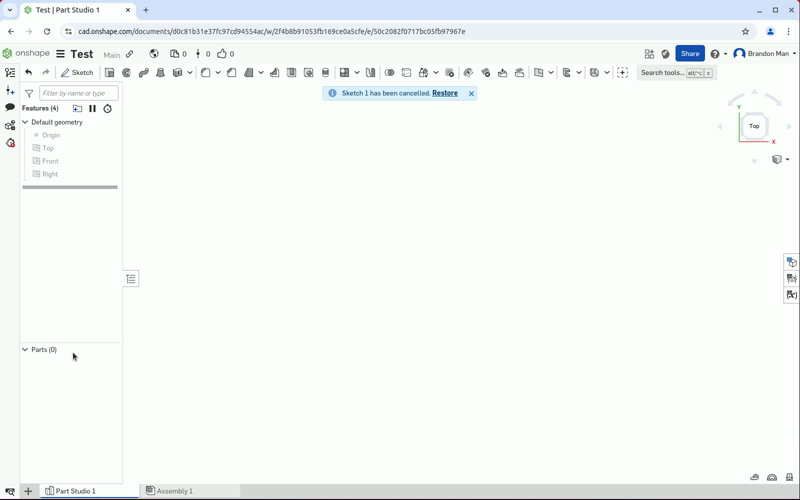
key_down(shift)
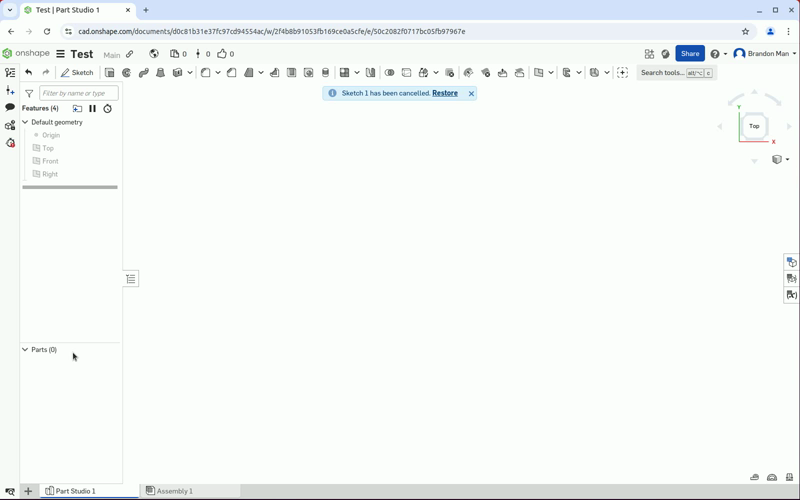
key(up)
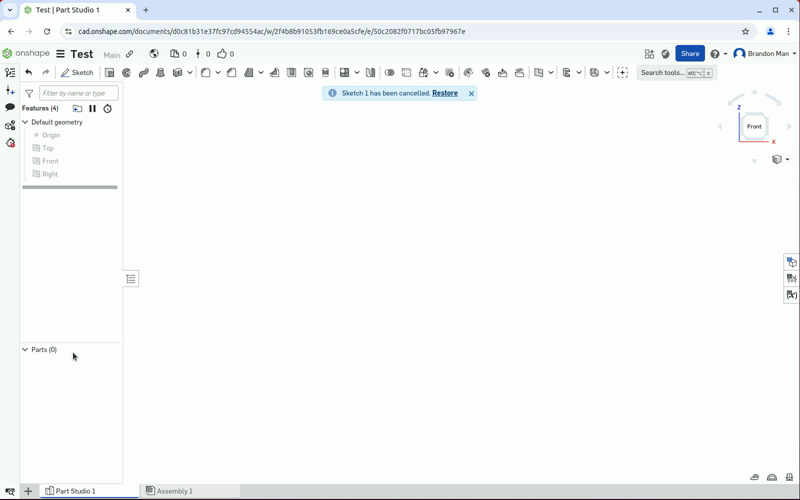
key_up(shift)
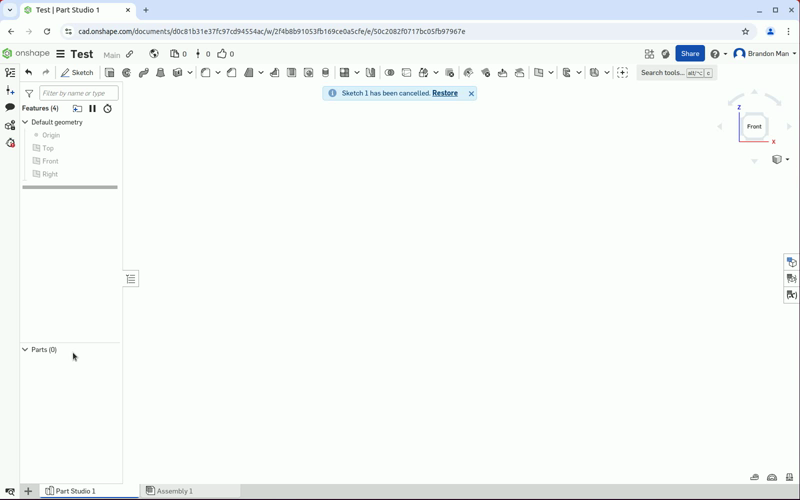
mouse_move(73, 352)
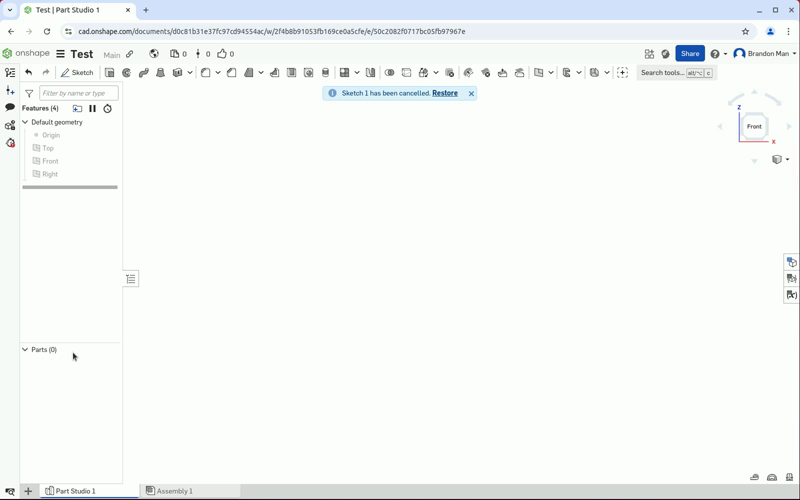
key(shift+y)
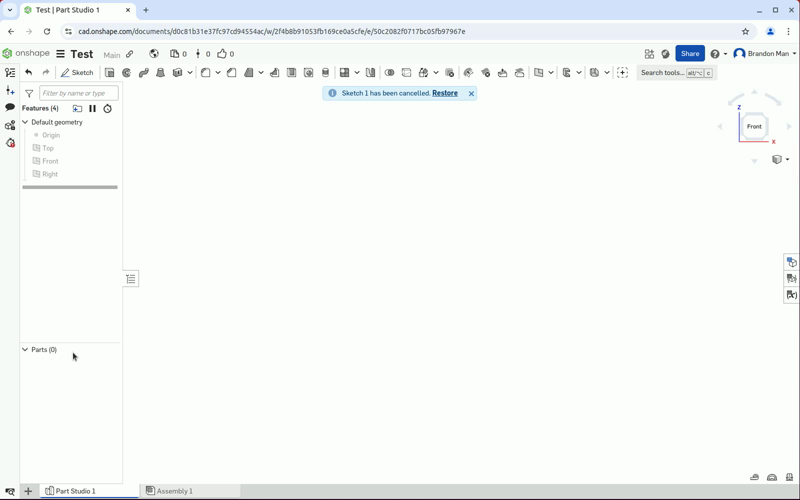
key(shift+s)
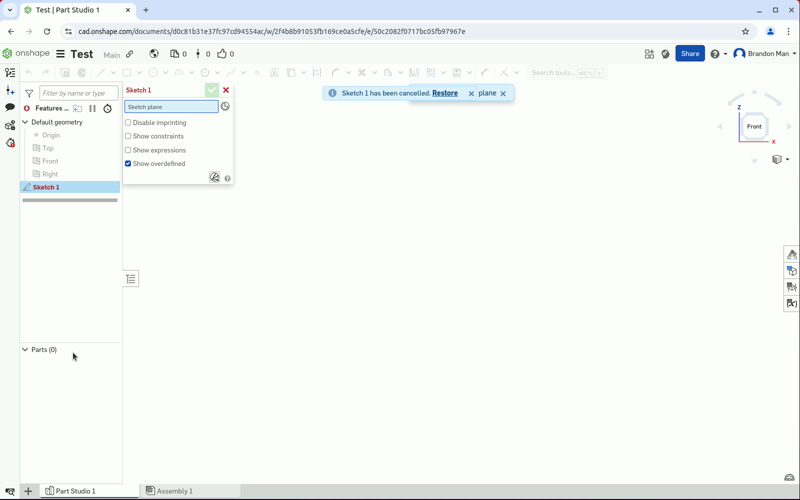
mouse_move(73, 163)
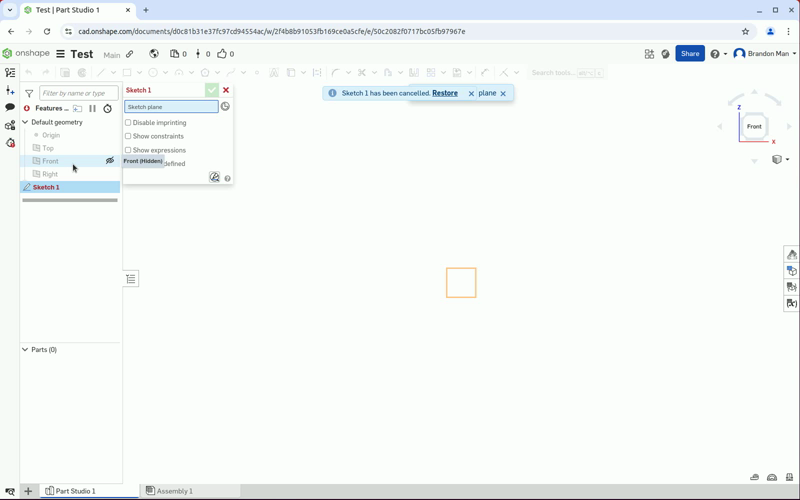
click(73, 163)
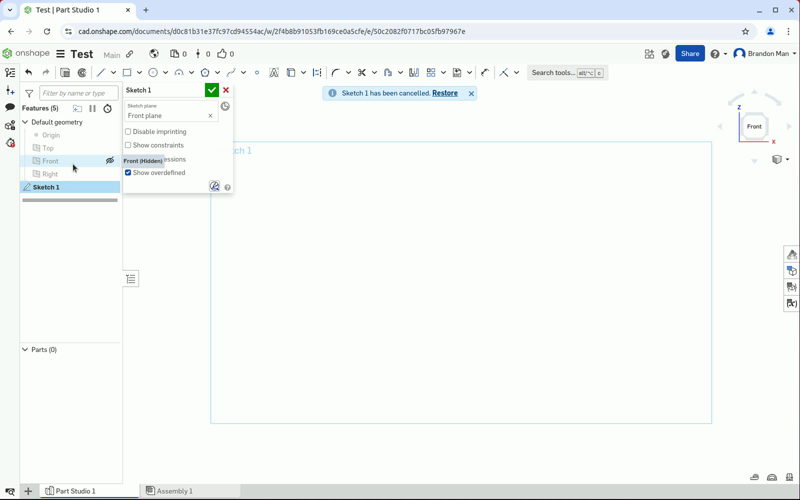
mouse_move(73, 352)
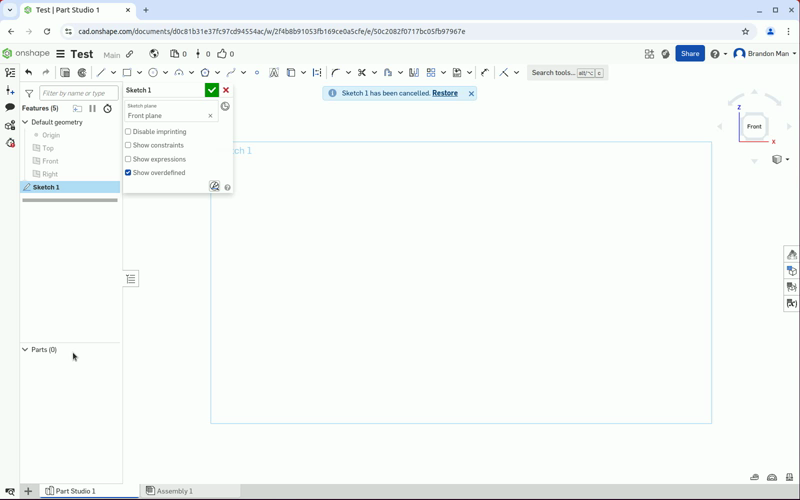
key(y)
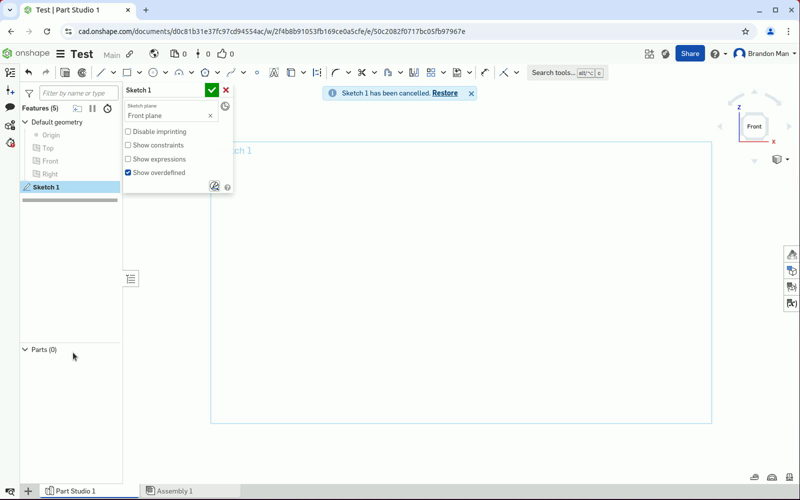
key(l)
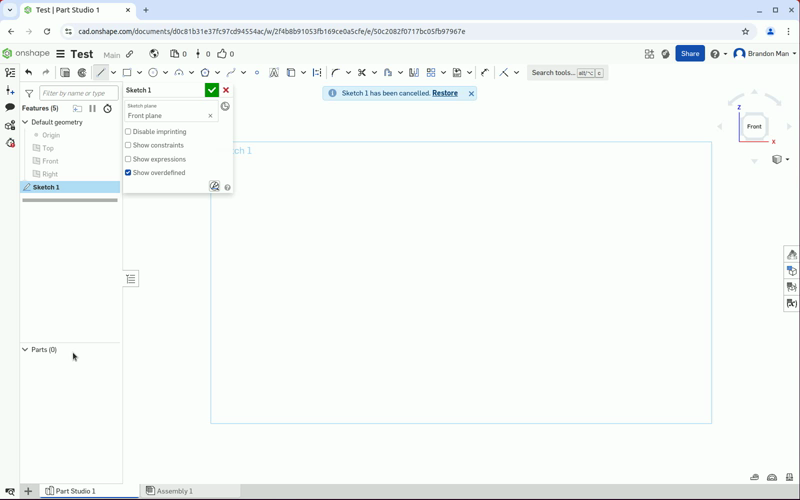
key_down(shift)
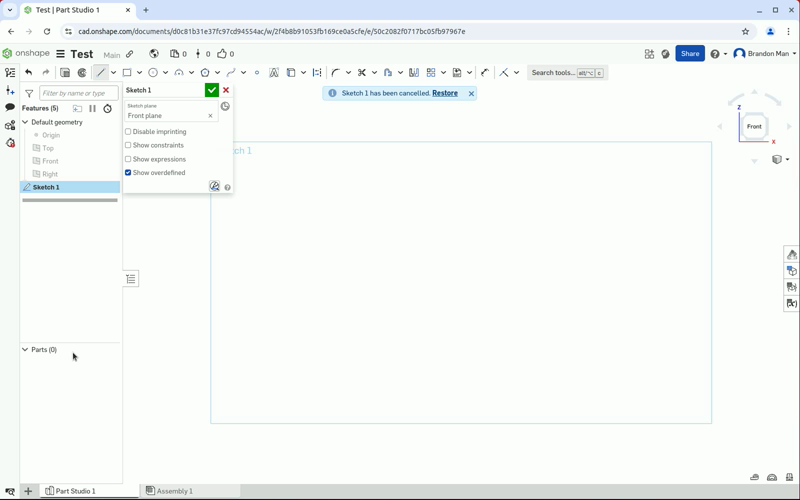
mouse_move(467, 275)
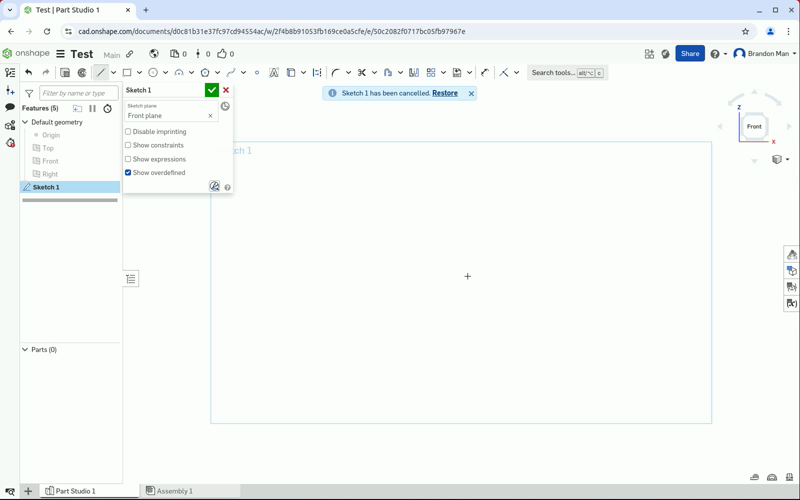
click(467, 275)
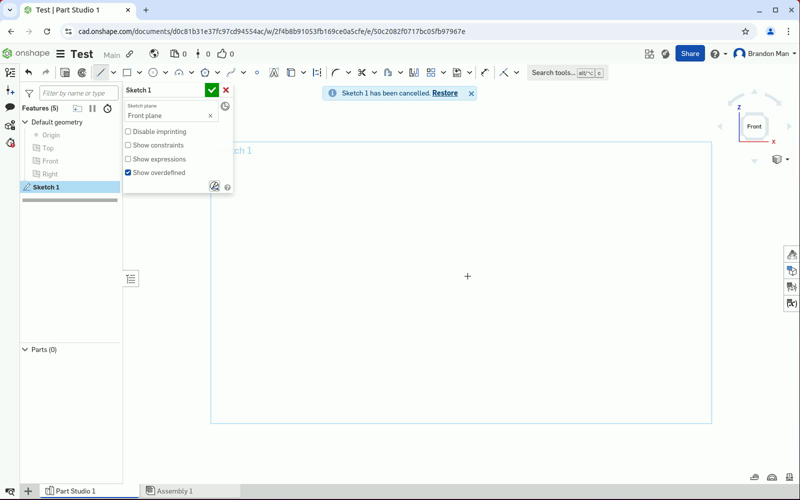
key_up(shift)
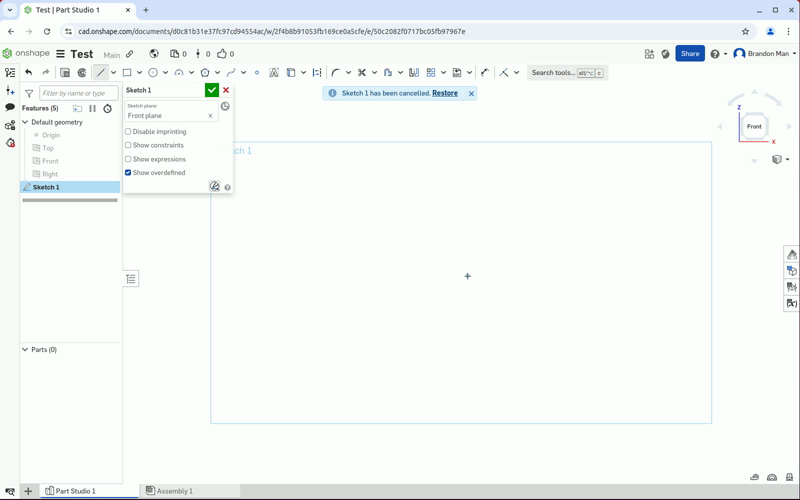
key_down(shift)
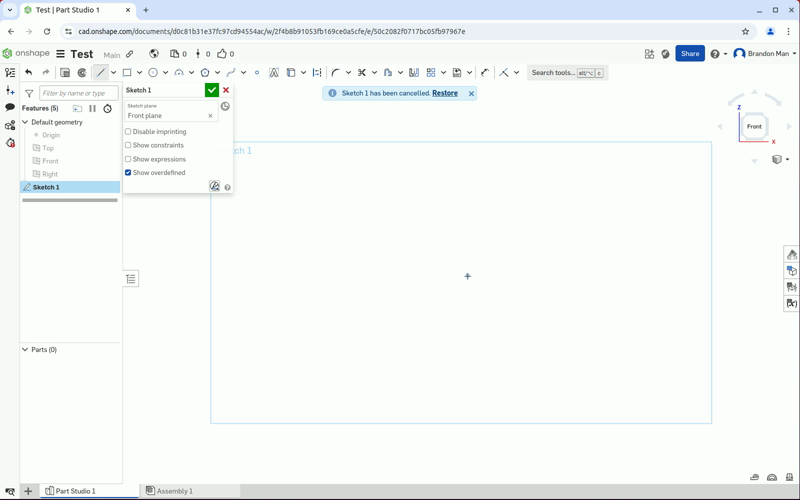
mouse_move(497, 275)
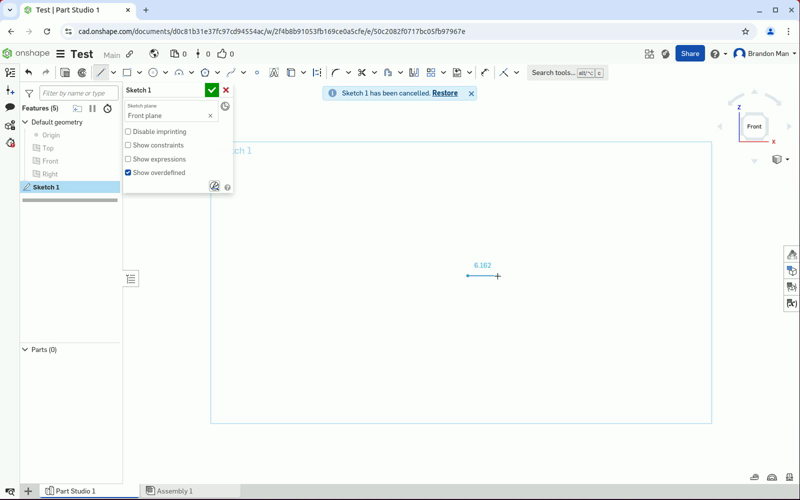
mouse_move(475, 275)
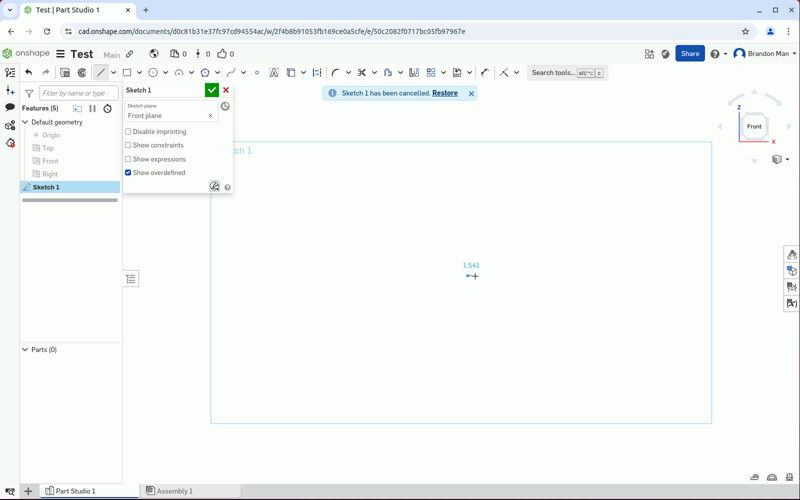
click(475, 275)
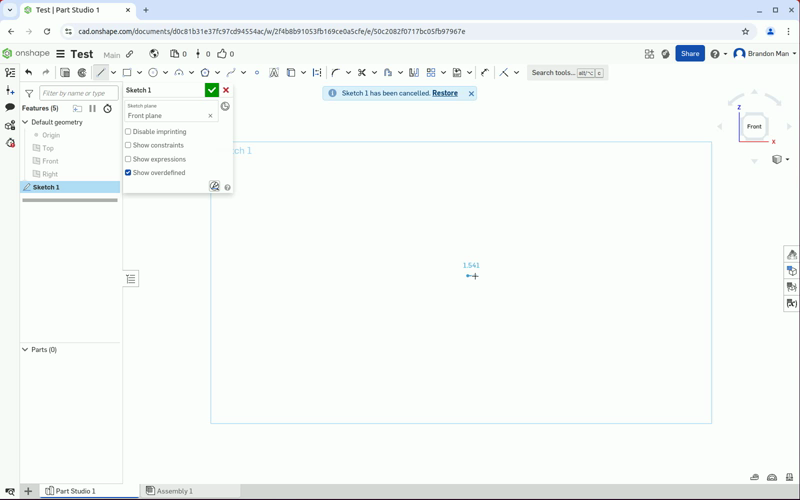
key_up(shift)
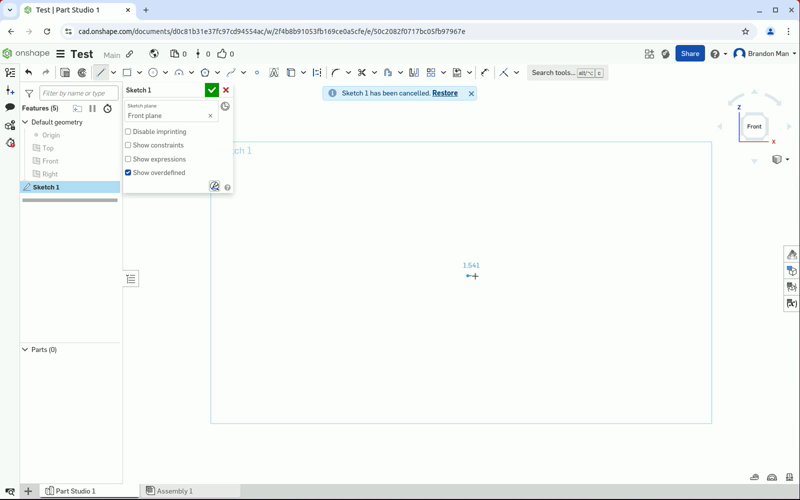
key_down(shift)
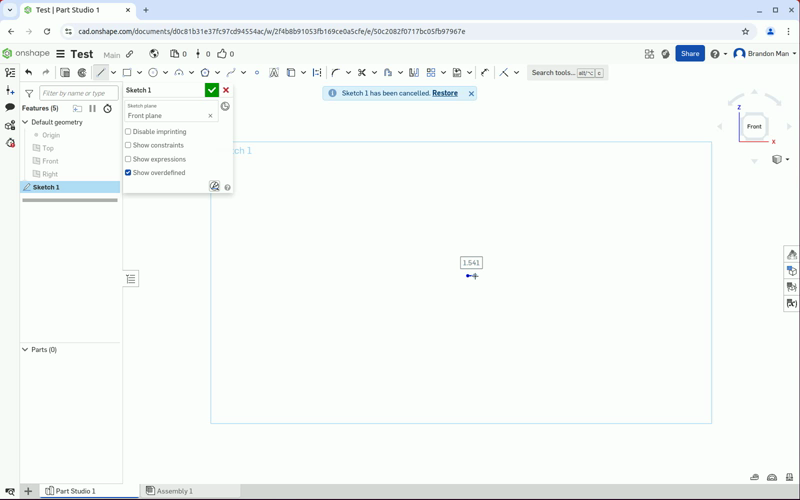
mouse_move(505, 275)
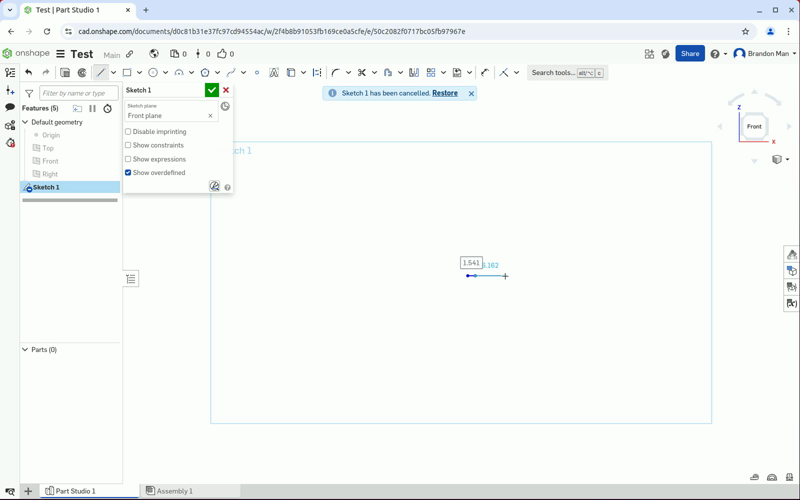
mouse_move(475, 248)
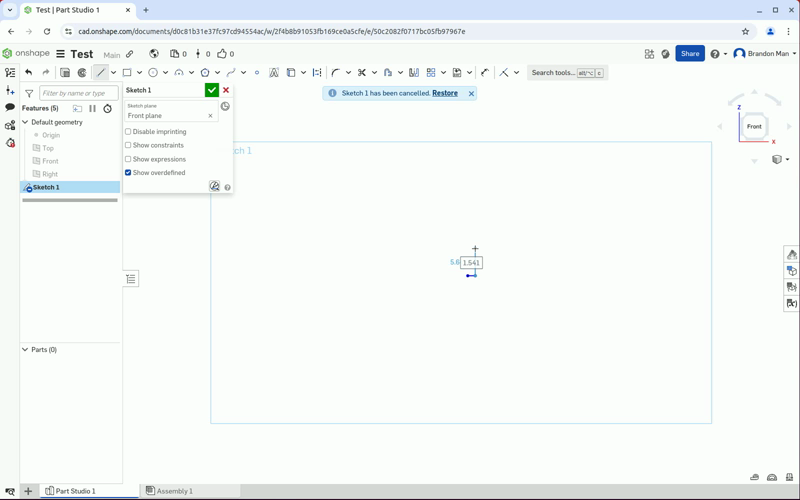
click(475, 248)
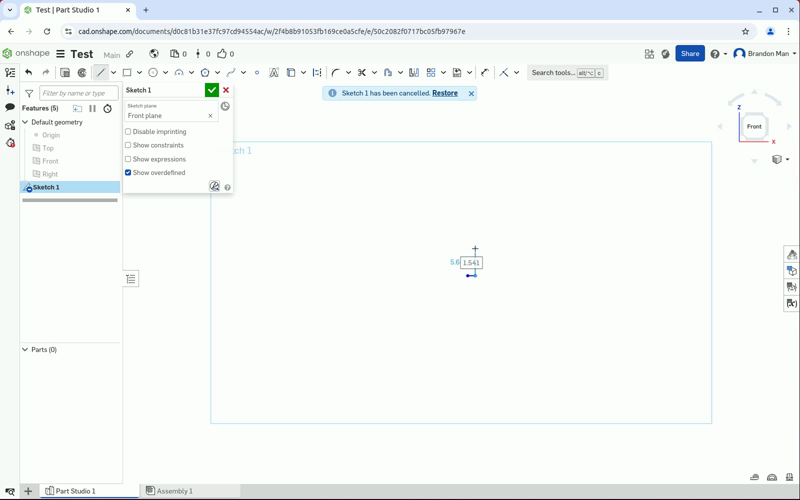
key_up(shift)
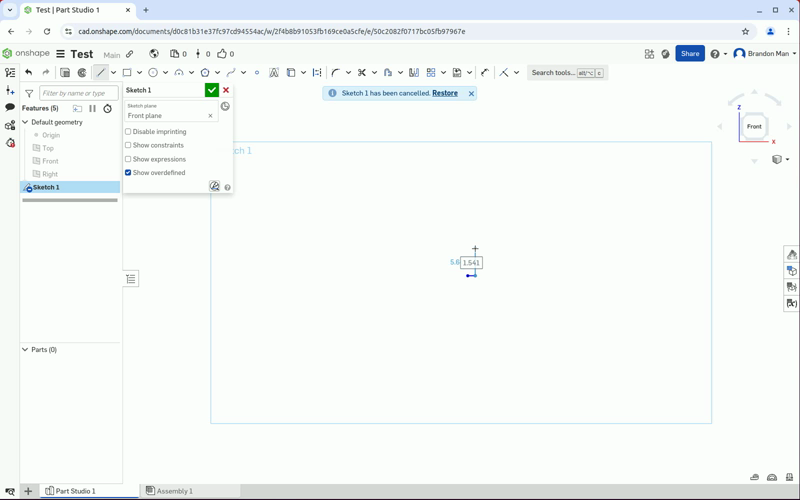
key_down(shift)
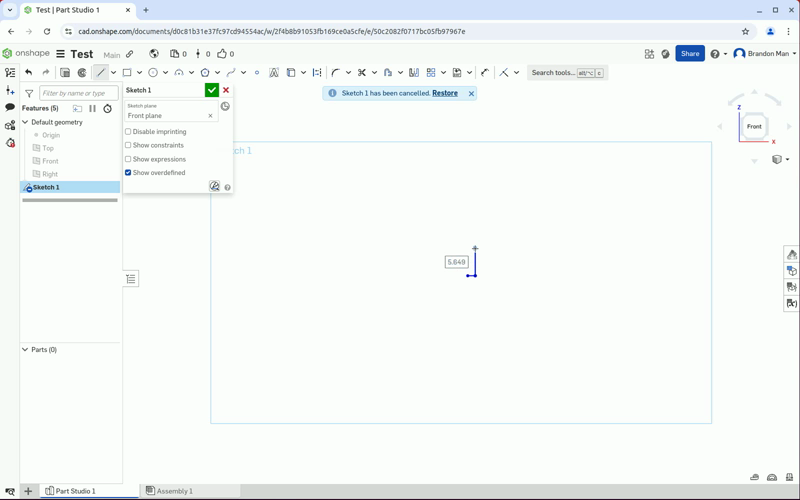
mouse_move(505, 248)
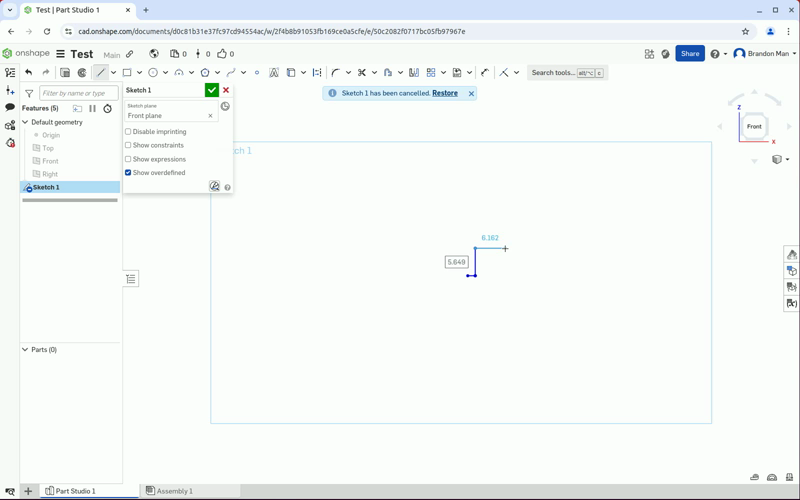
mouse_move(467, 248)
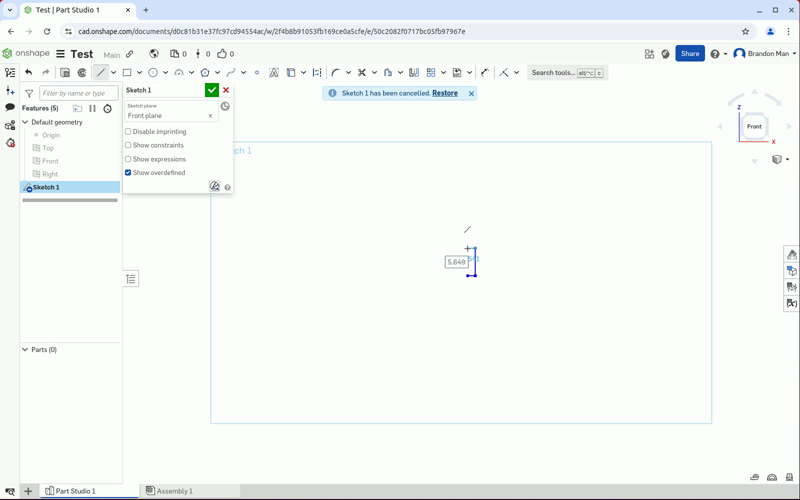
click(467, 248)
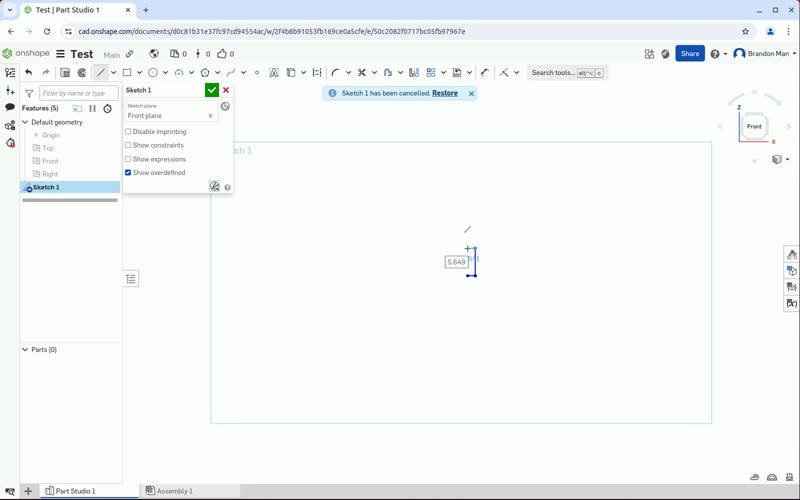
key_up(shift)
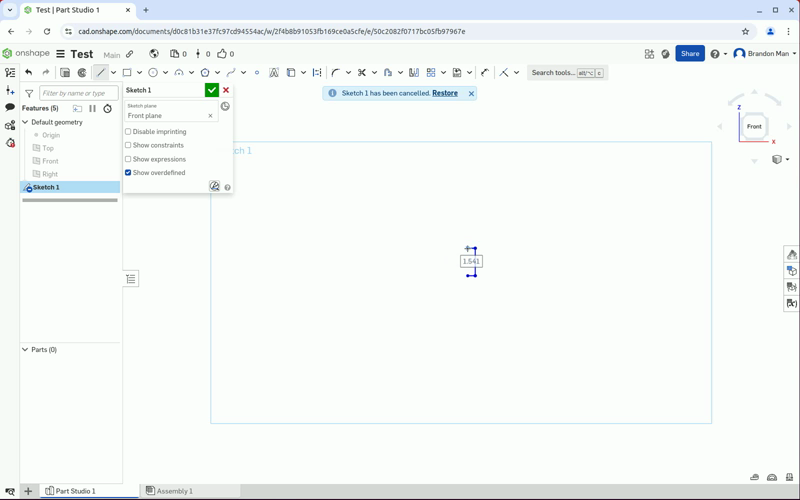
mouse_move(497, 248)
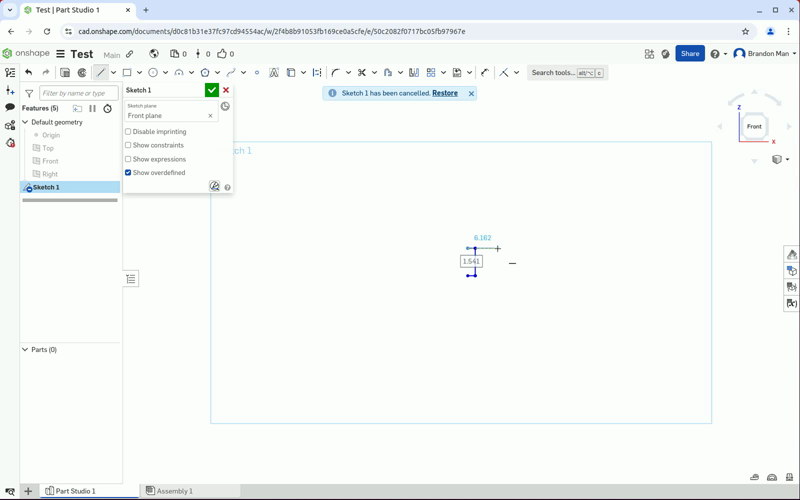
key_down(shift)
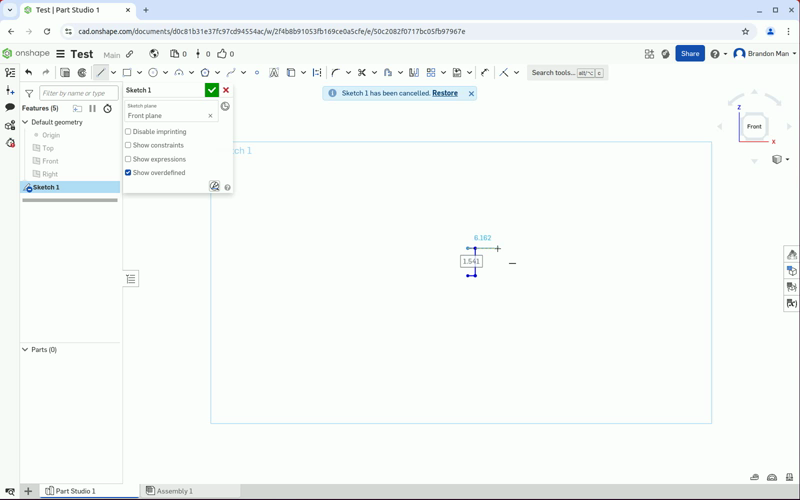
mouse_move(467, 275)
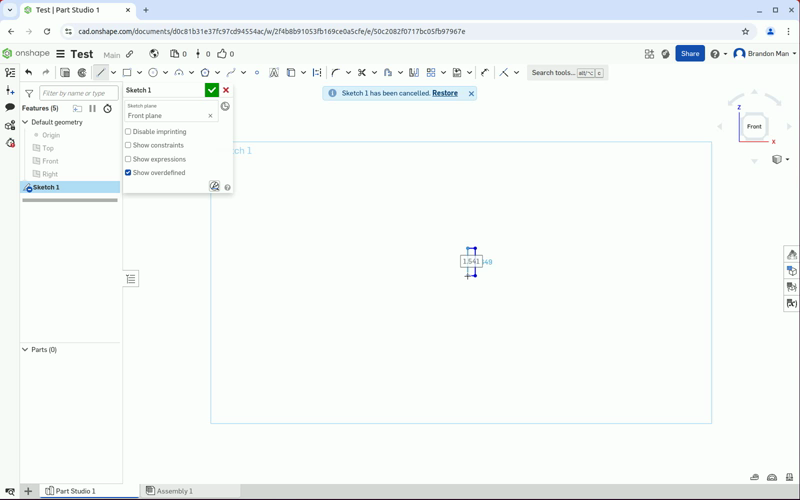
key_up(shift)
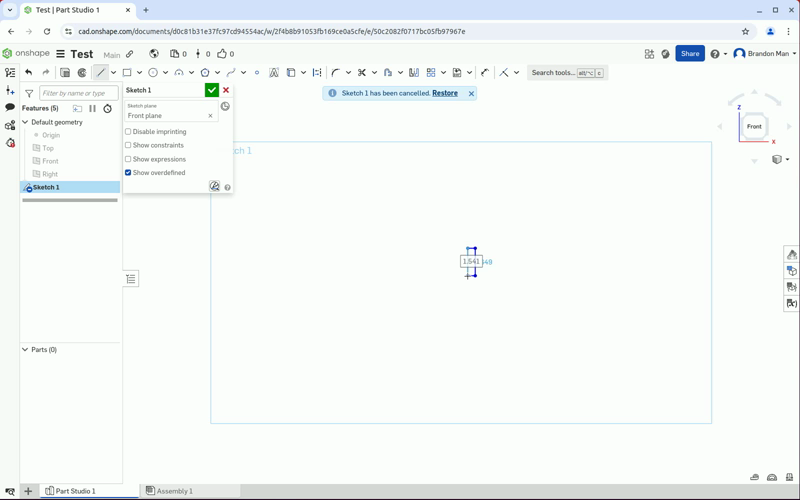
click(467, 275)
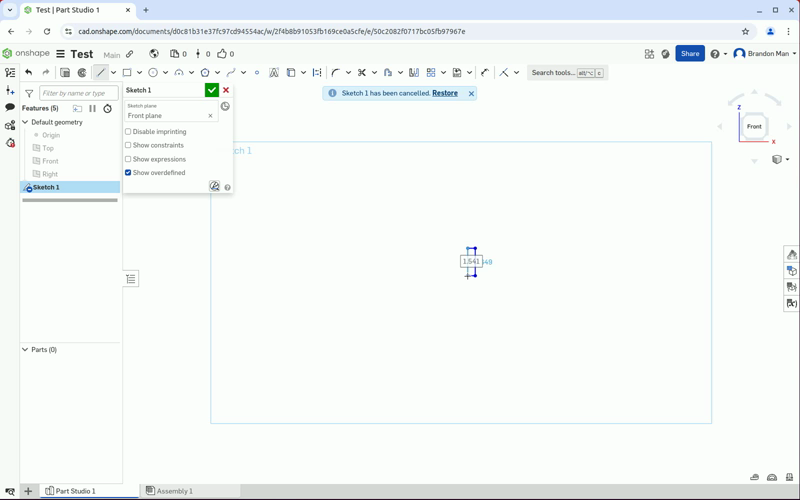
key(esc)
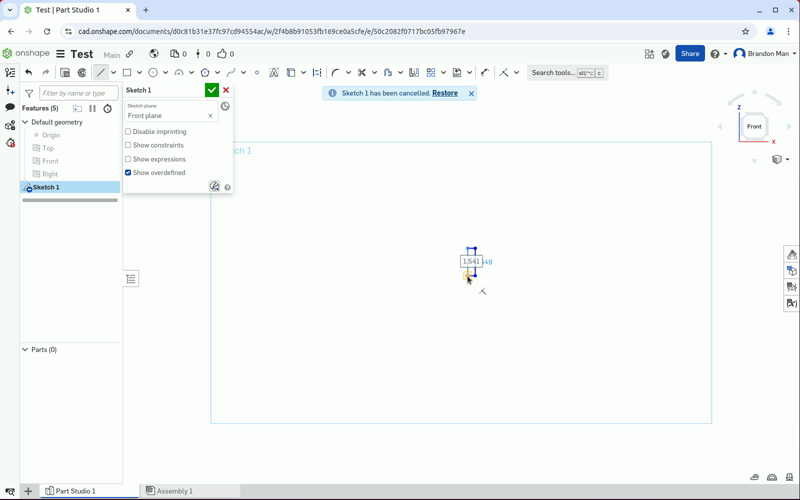
mouse_move(474, 248)
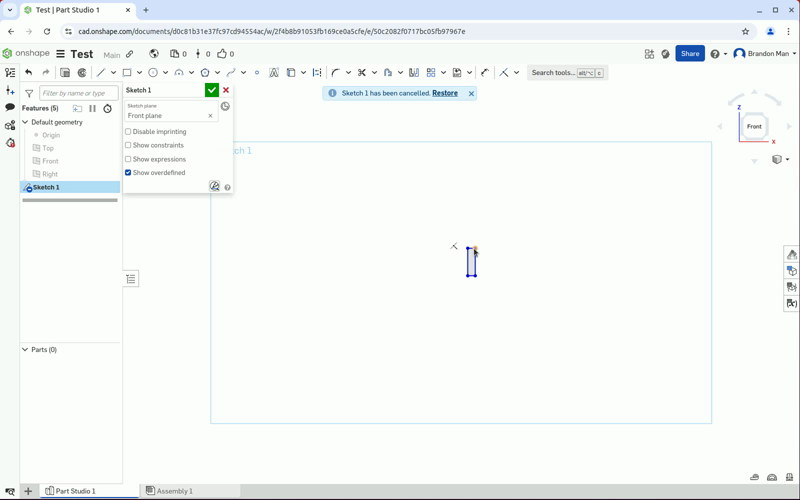
scroll(6)
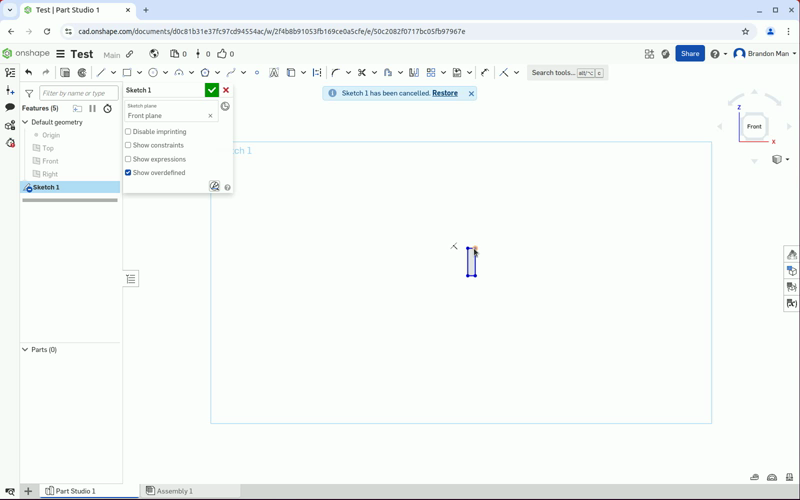
scroll(6)
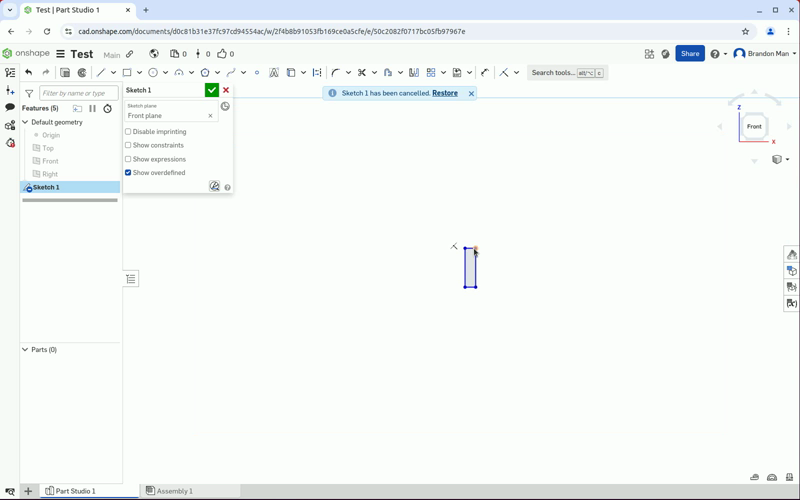
scroll(6)
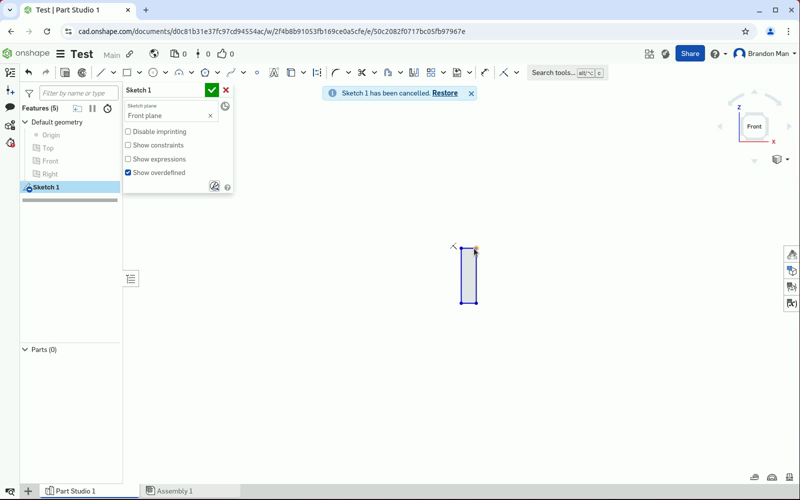
scroll(6)
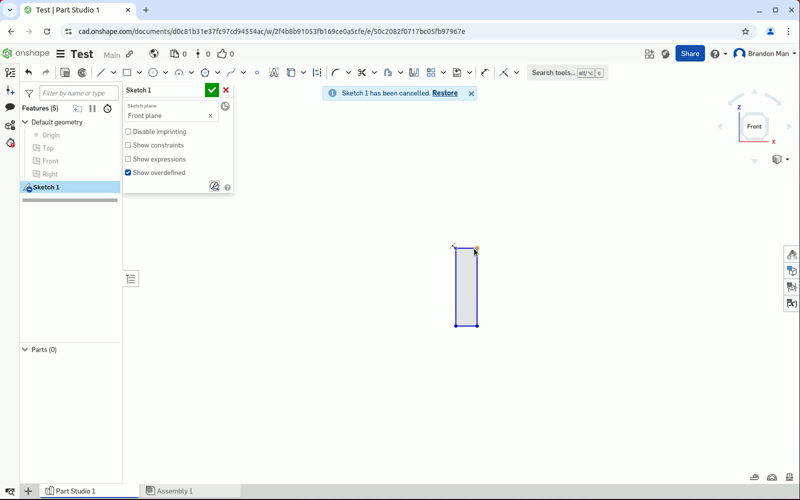
scroll(6)
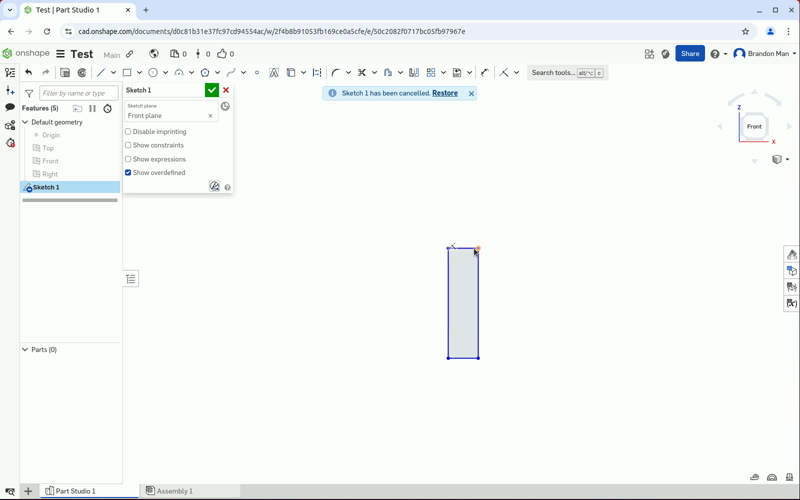
scroll(6)
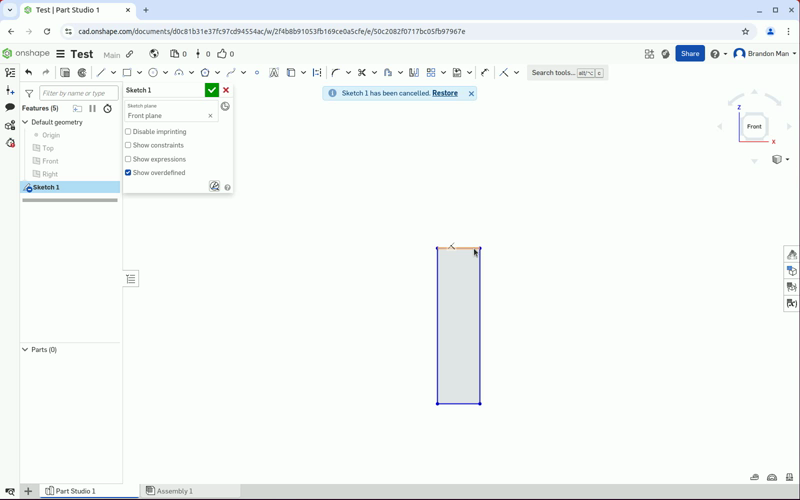
scroll(6)
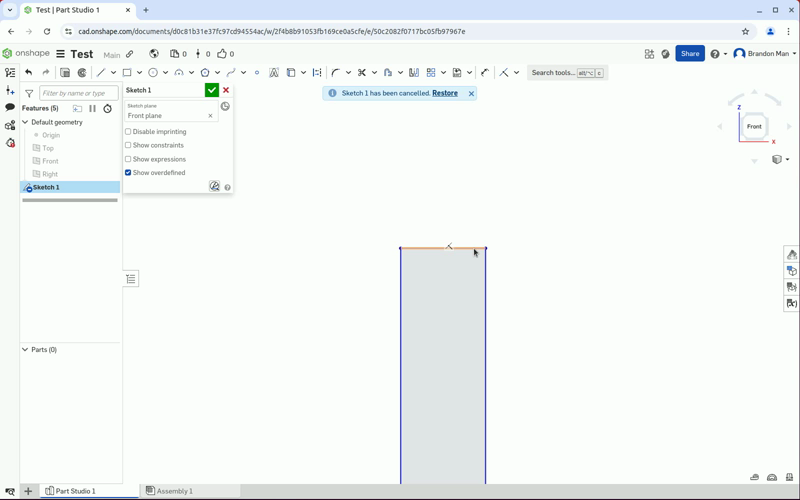
click(474, 248)
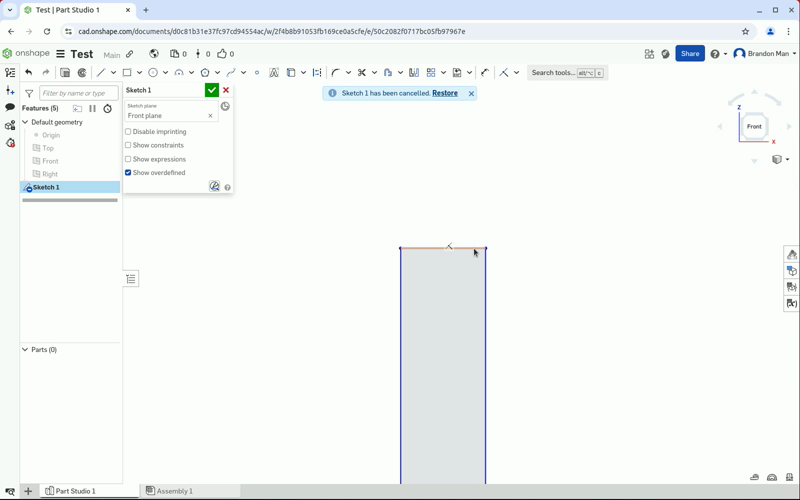
scroll(-6)
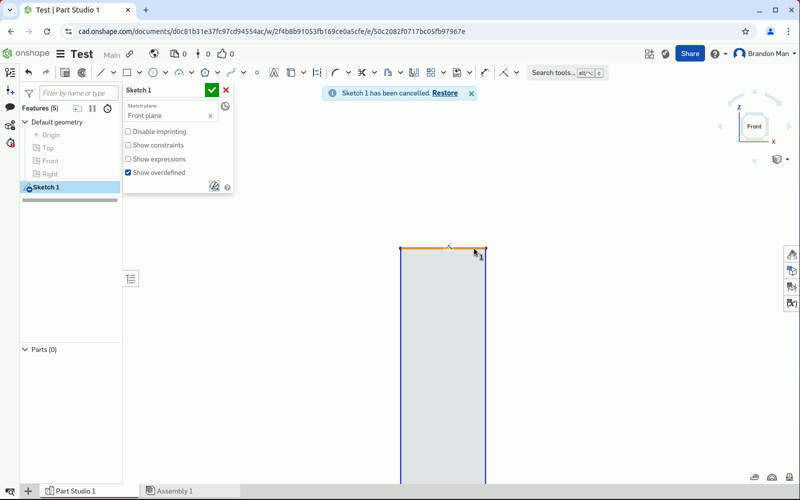
scroll(-6)
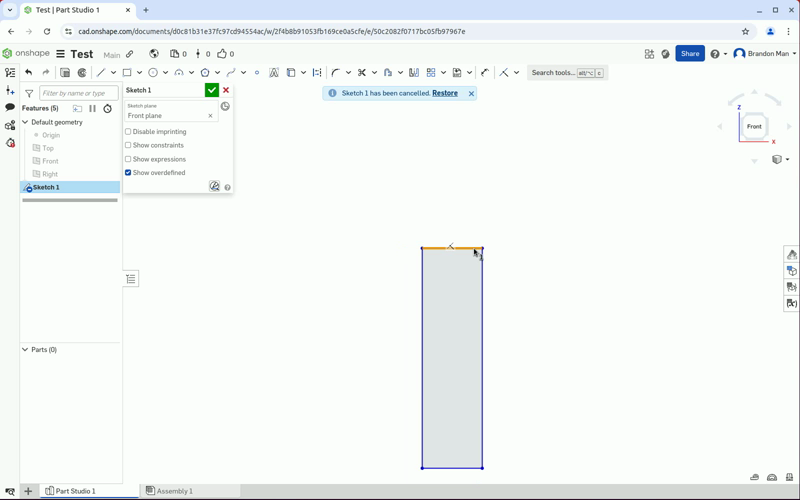
scroll(-6)
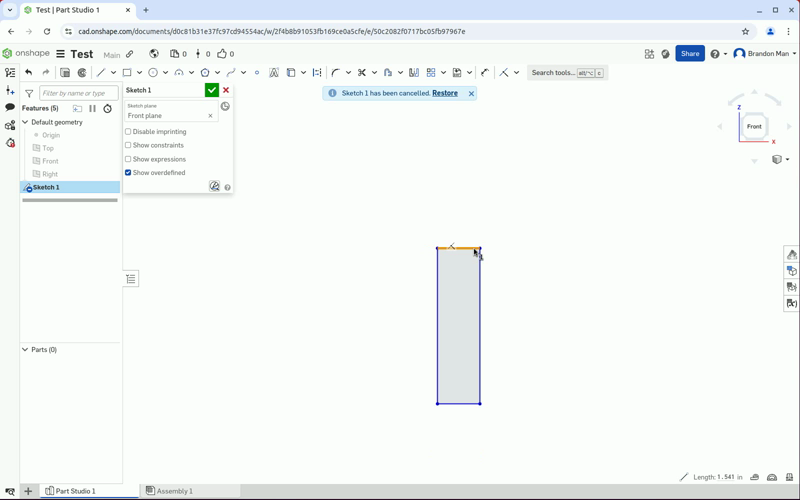
scroll(-6)
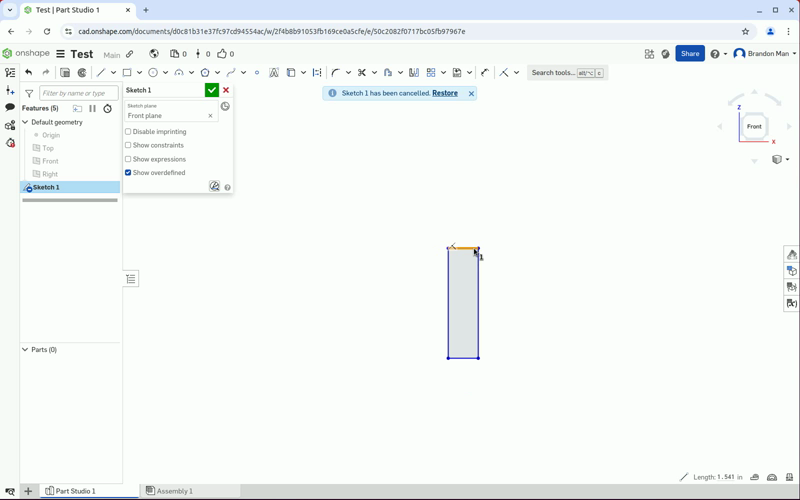
scroll(-6)
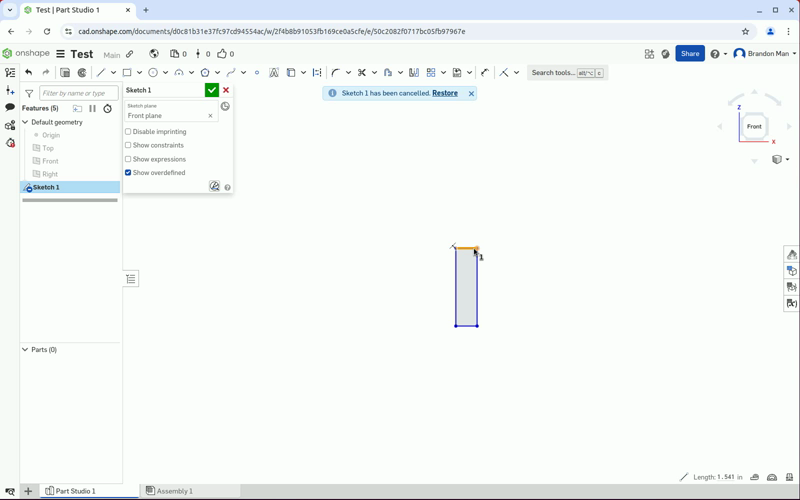
scroll(-6)
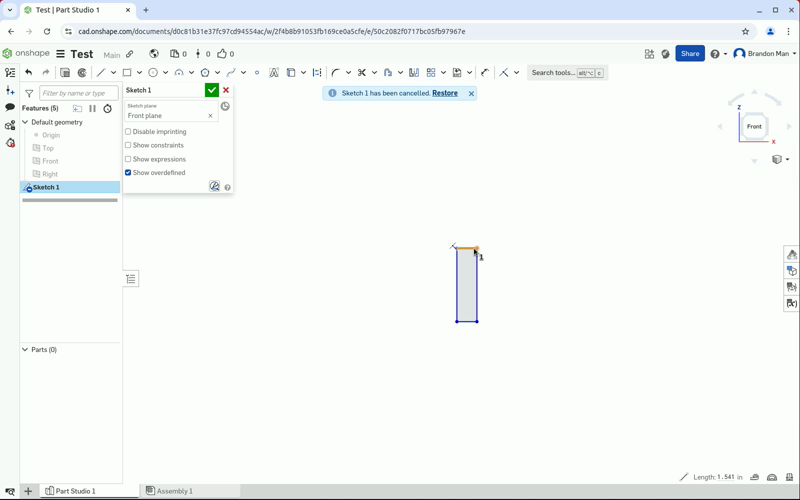
scroll(-6)
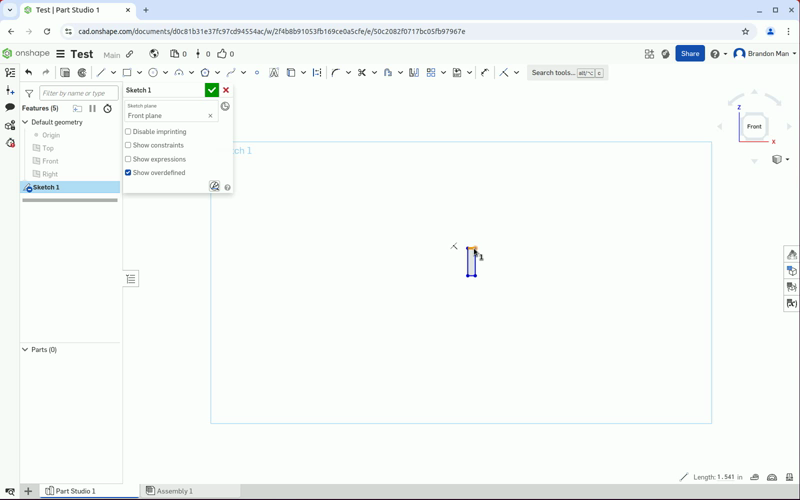
mouse_move(73, 352)
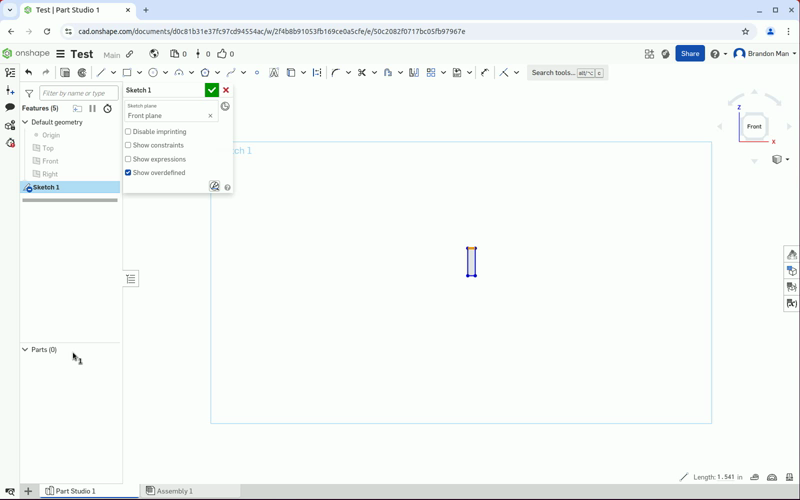
key(shift+y)
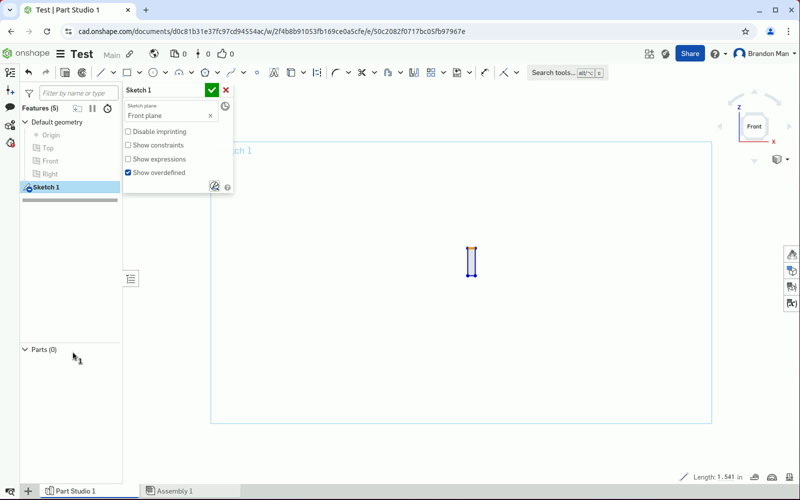
key(shift+e)
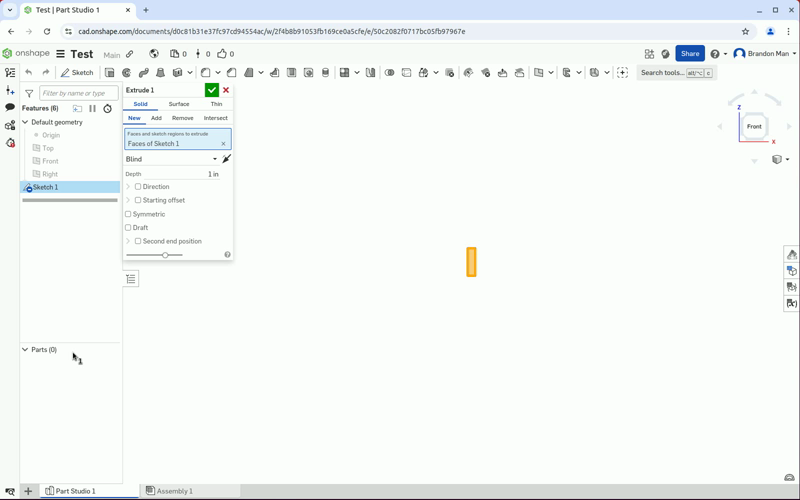
mouse_move(143, 106)
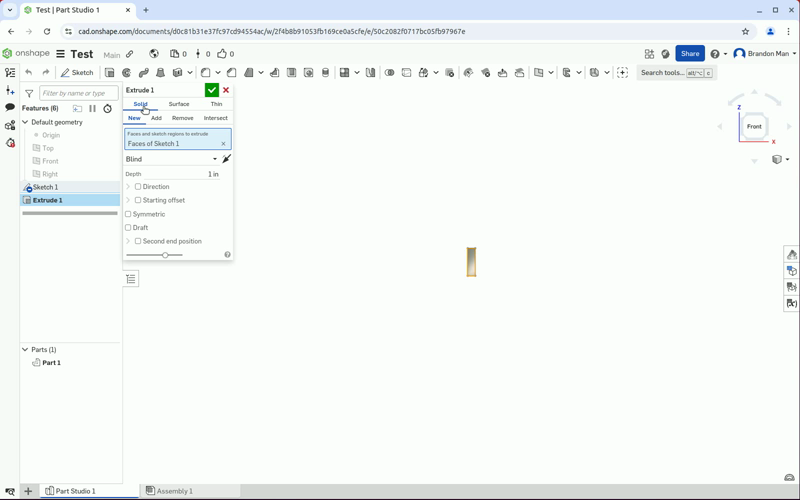
click(143, 106)
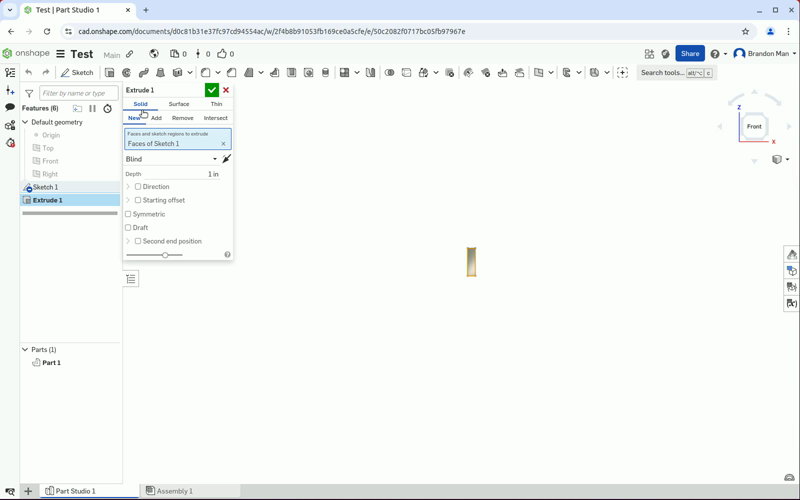
mouse_move(137, 120)
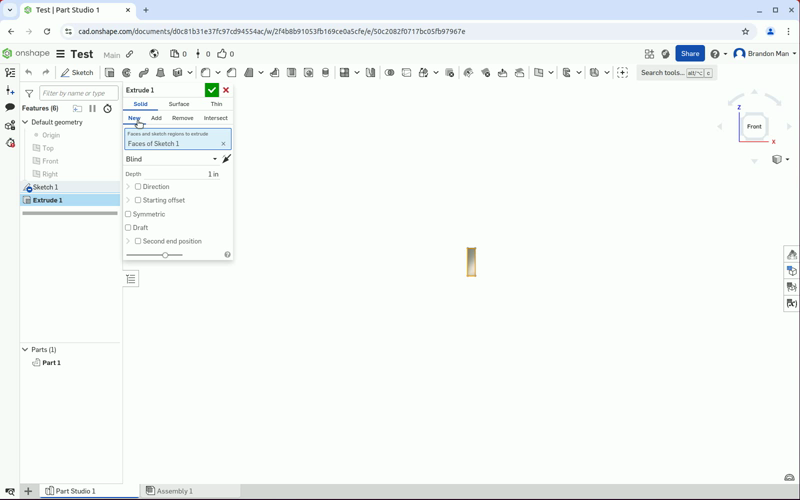
click(137, 120)
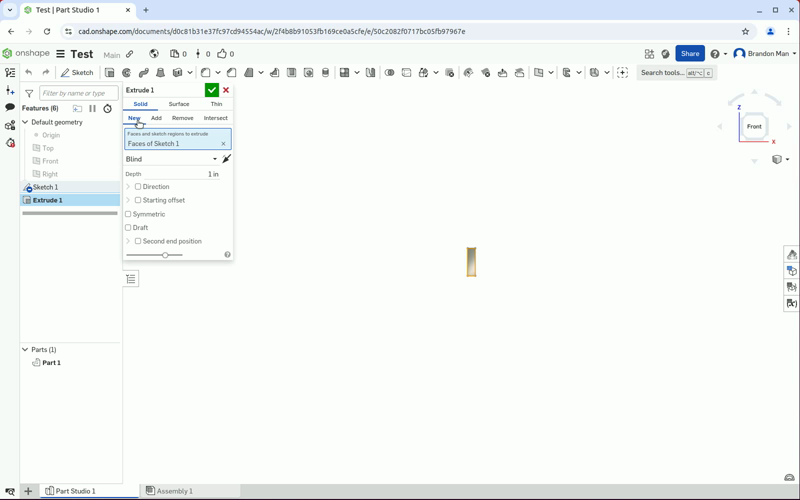
key(tab, 4)
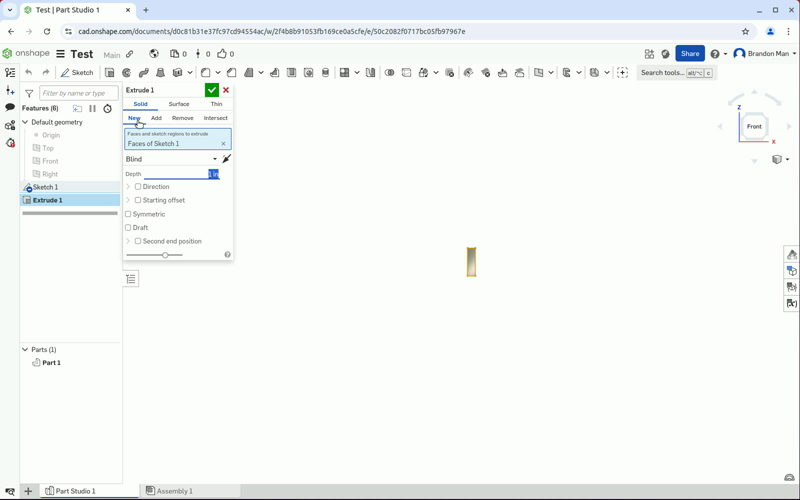
text(5.536)
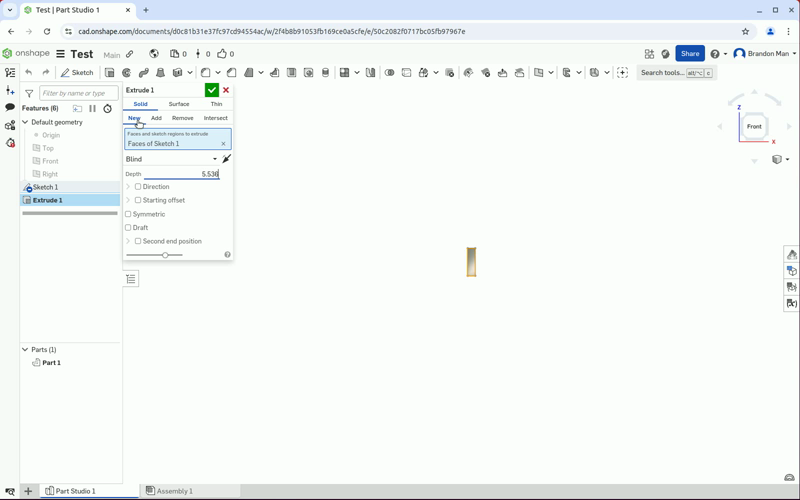
key(enter)
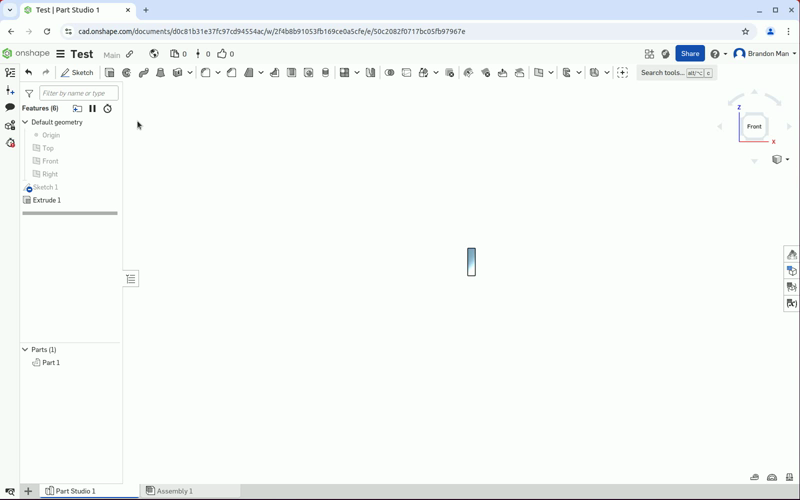
key(shift+h)
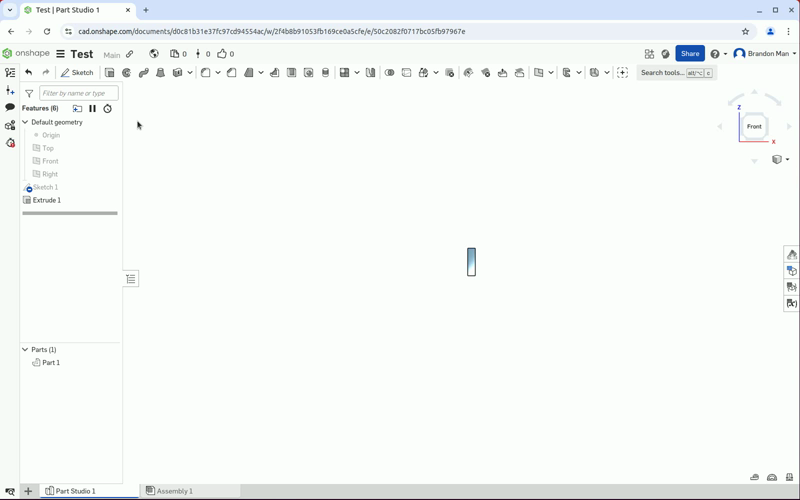
key(shift+h)
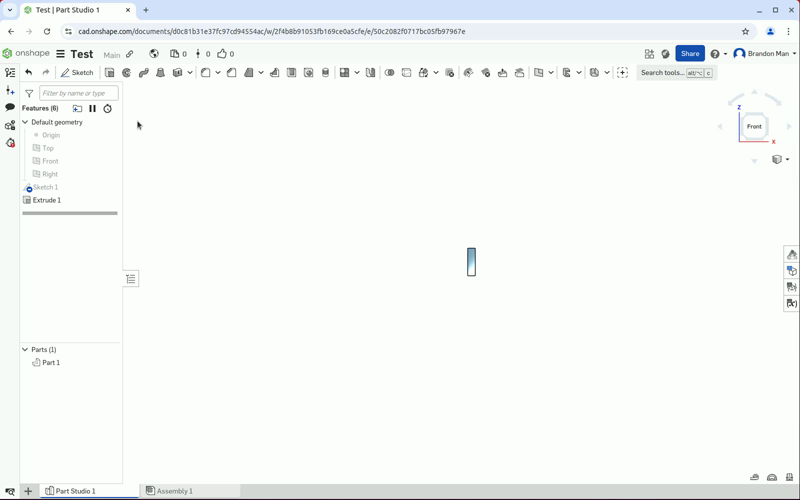
mouse_move(73, 189)
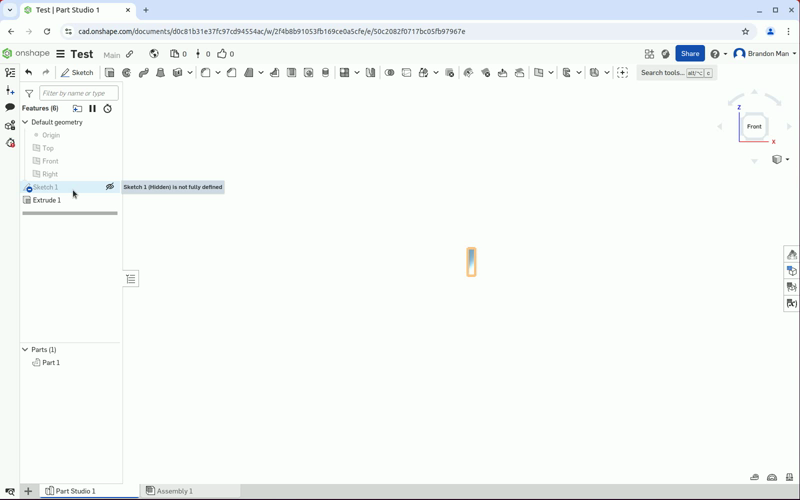
click(73, 189)
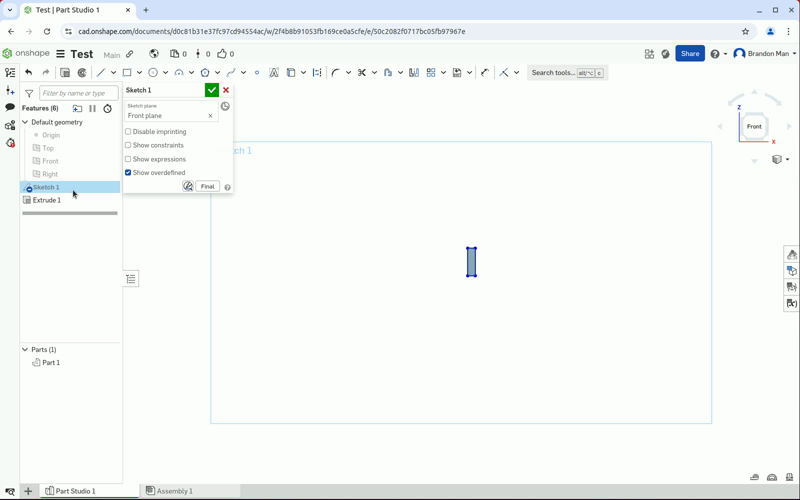
mouse_move(229, 92)
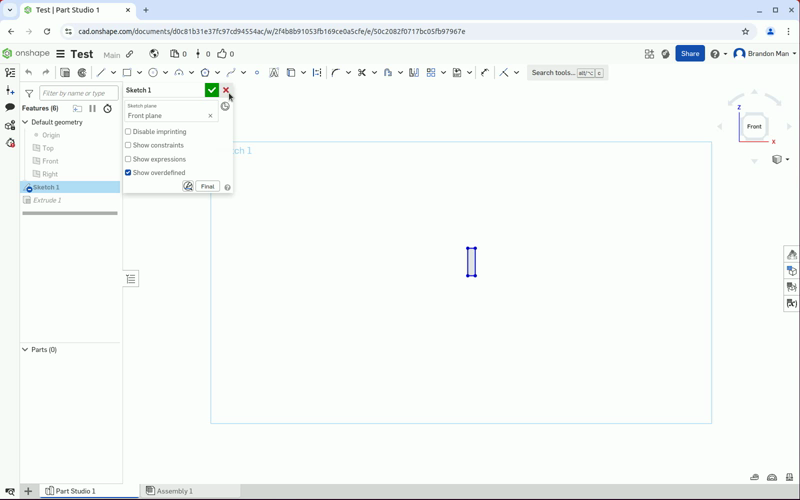
click(229, 92)
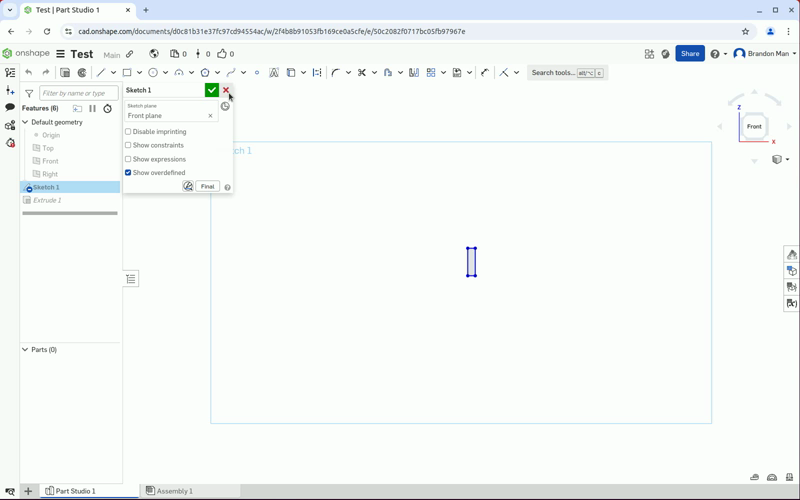
key(shift+s)
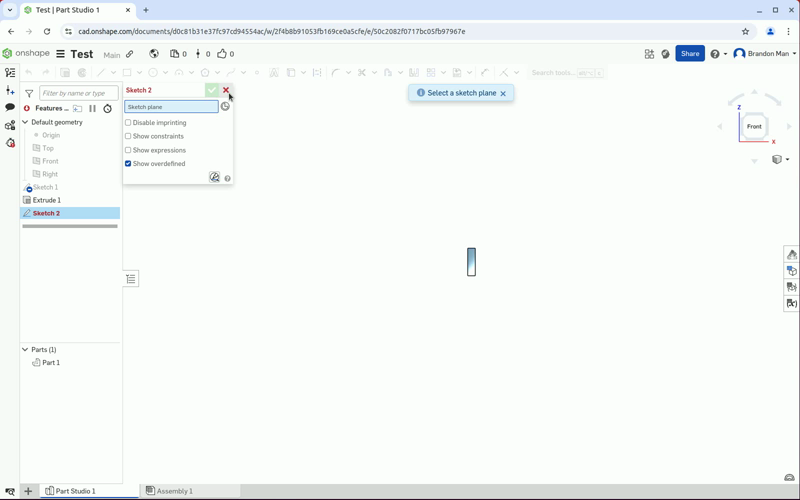
mouse_move(73, 163)
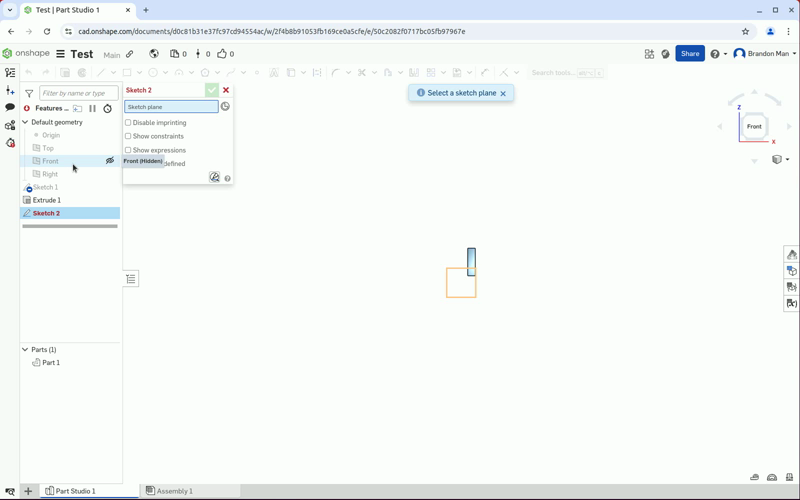
click(73, 163)
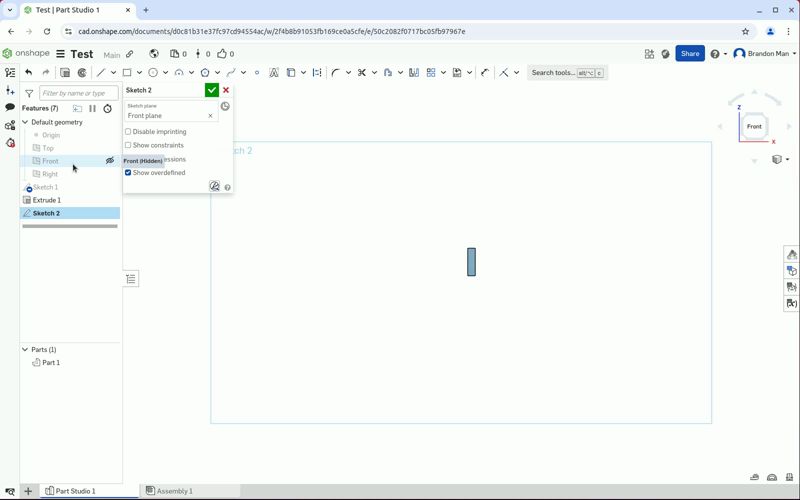
mouse_move(73, 352)
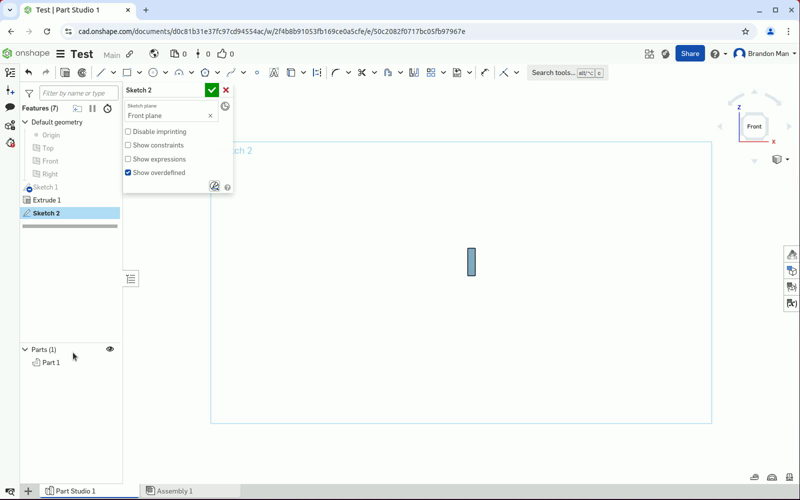
key(y)
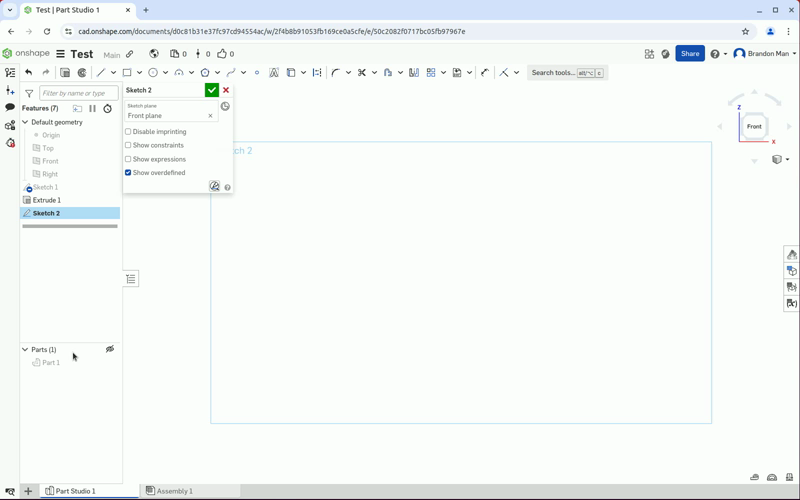
key(l)
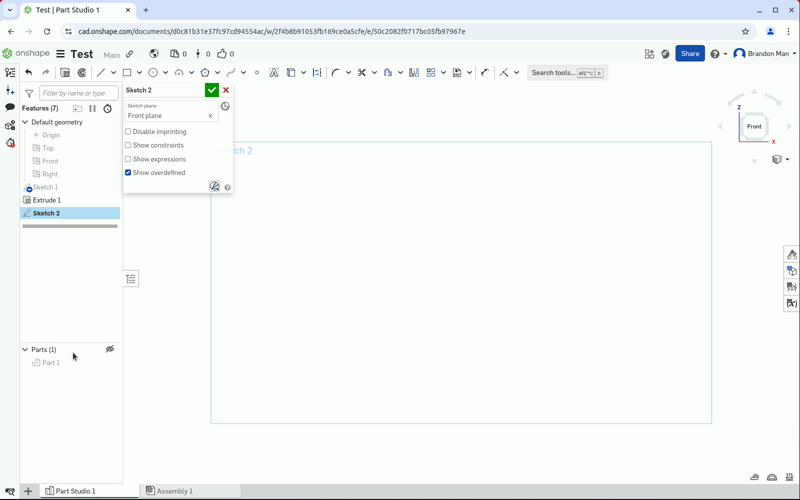
key_down(shift)
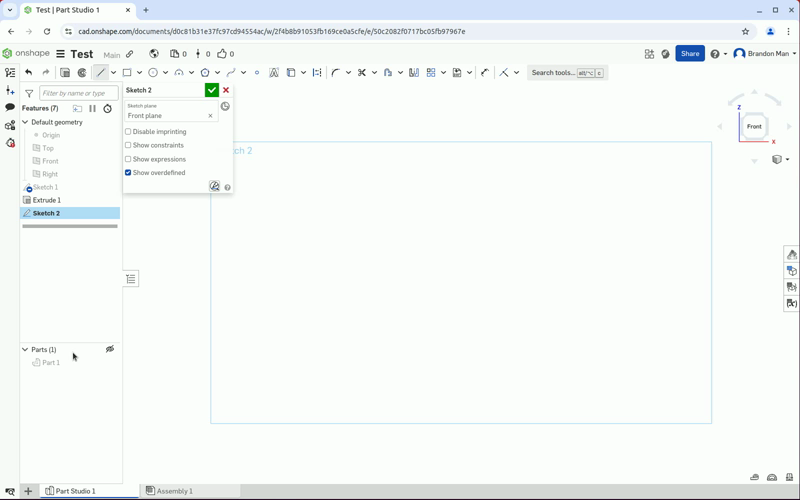
mouse_move(460, 282)
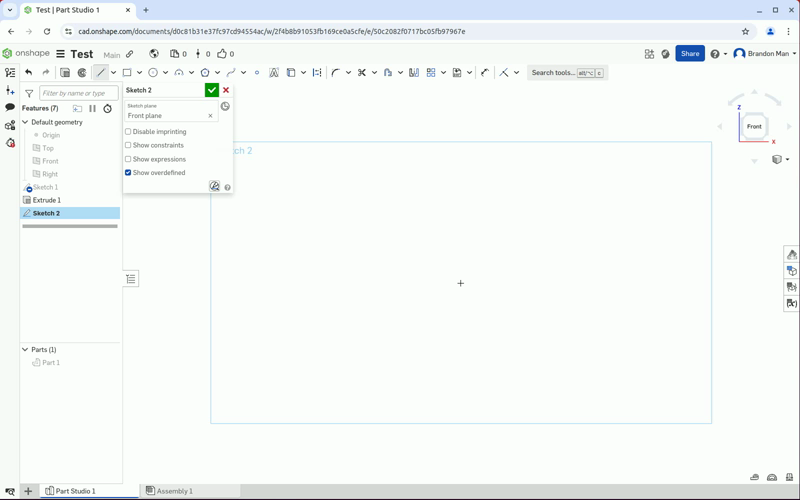
click(460, 282)
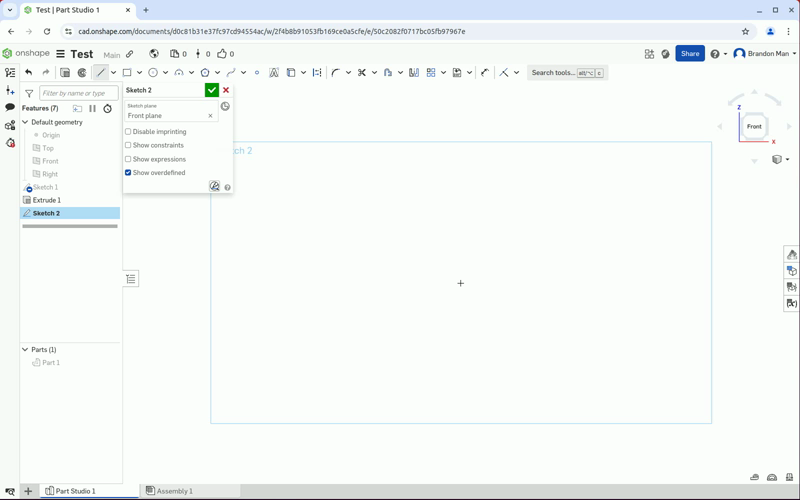
key_up(shift)
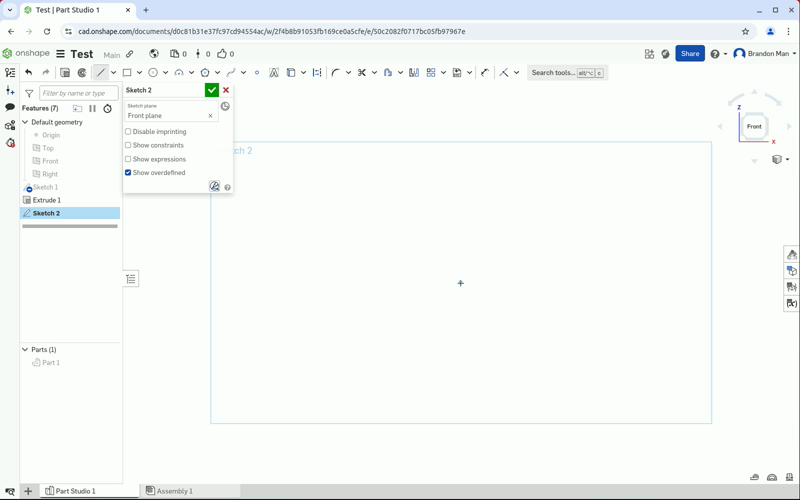
key_down(shift)
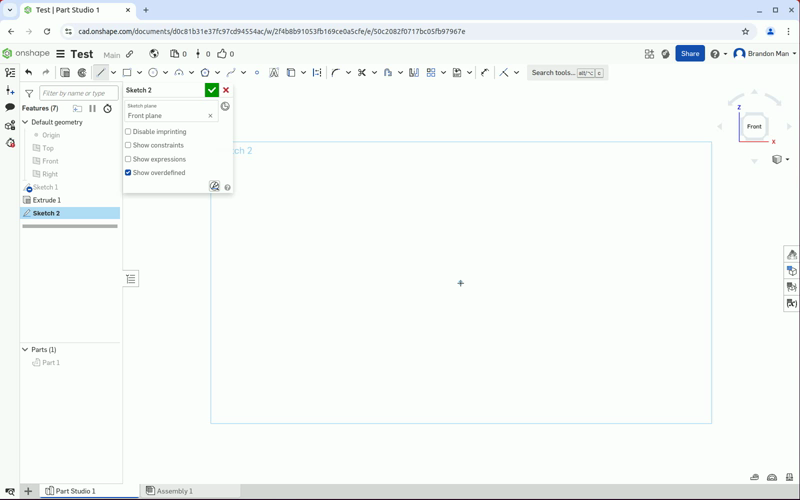
mouse_move(490, 282)
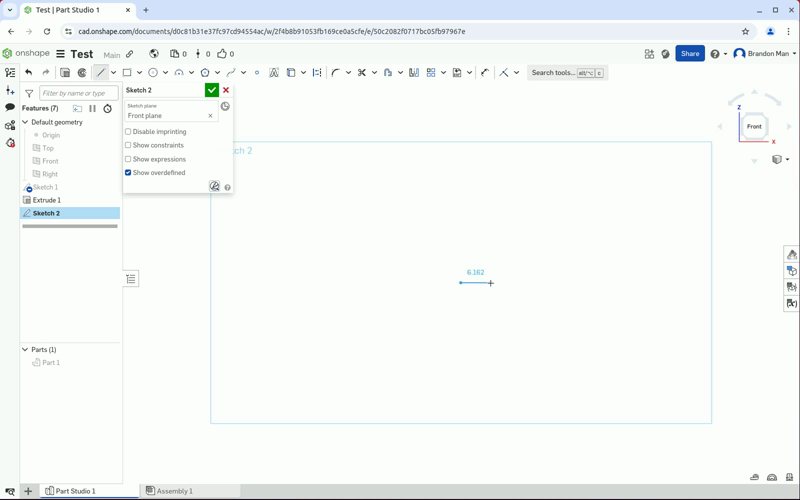
mouse_move(482, 282)
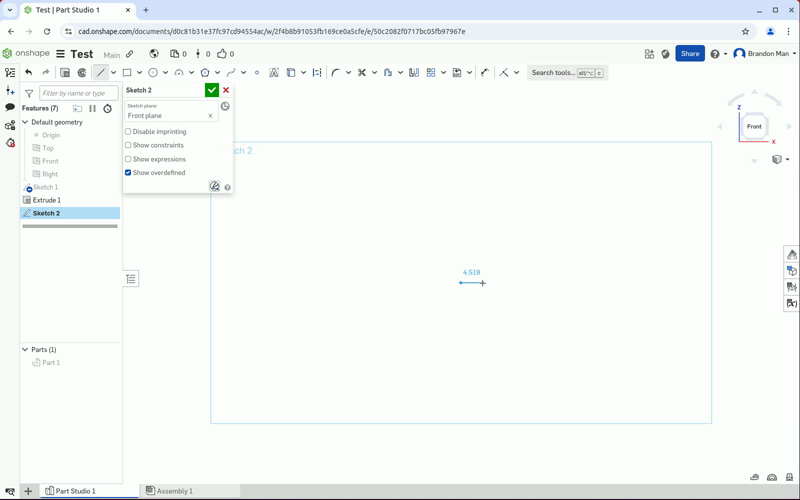
click(482, 282)
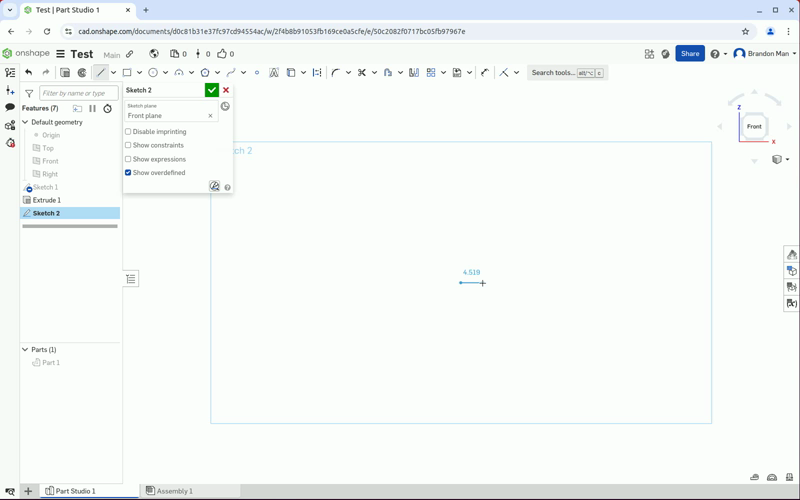
key_up(shift)
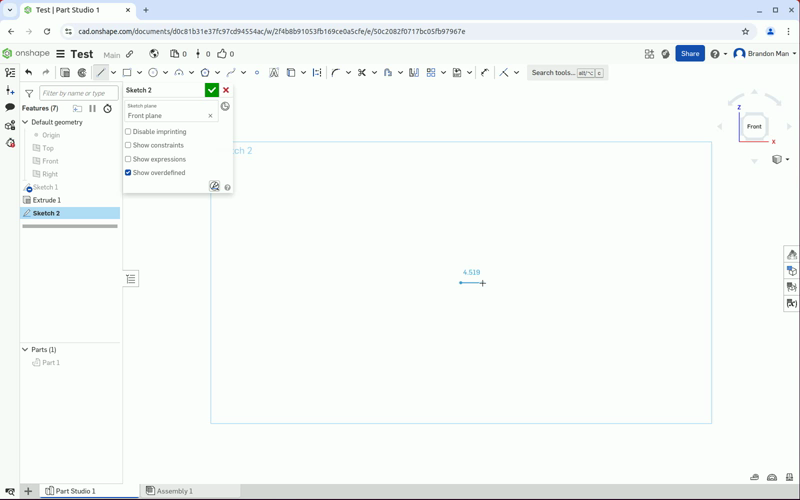
key_down(shift)
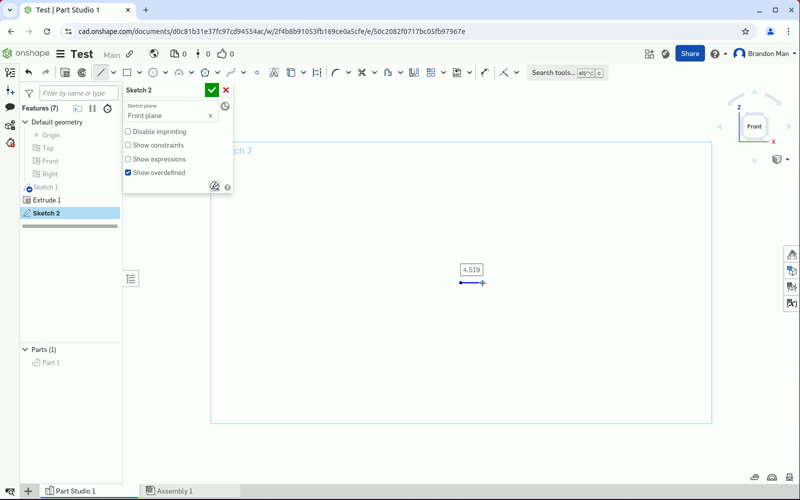
mouse_move(512, 282)
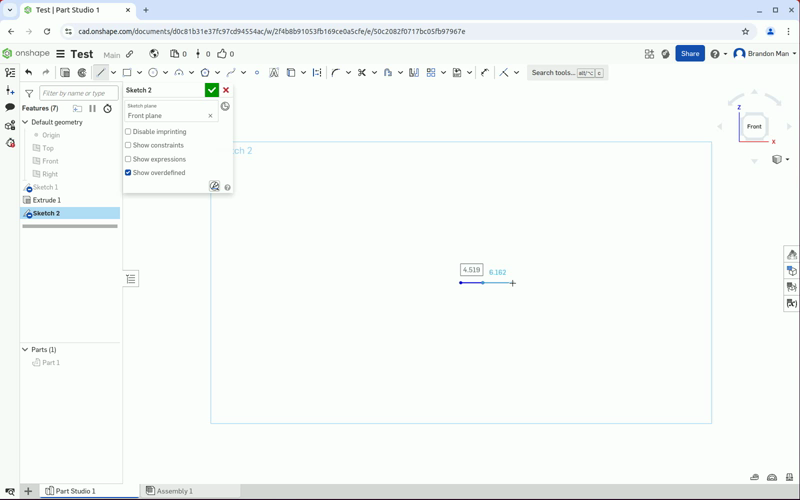
mouse_move(482, 275)
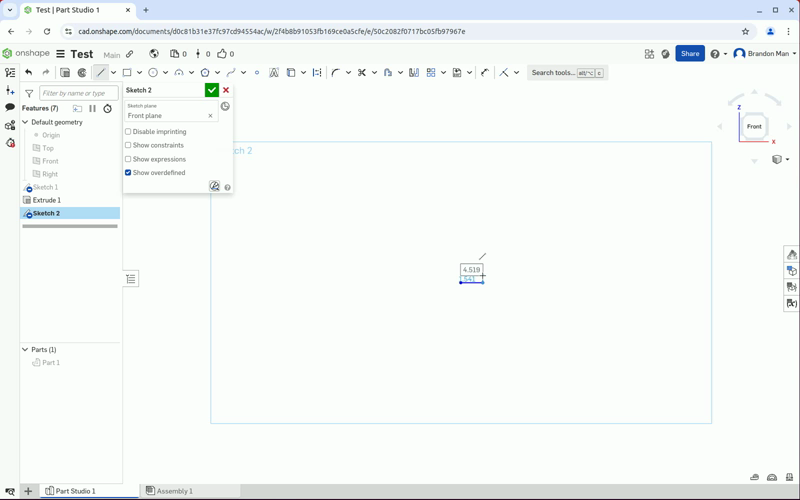
click(482, 275)
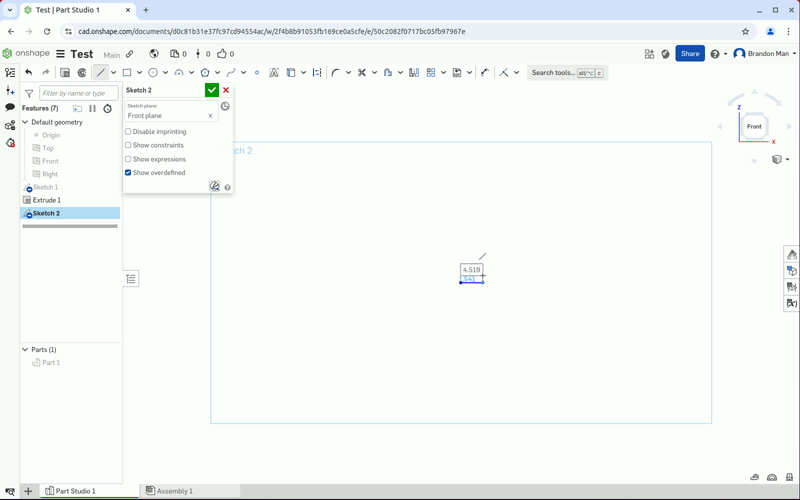
key_up(shift)
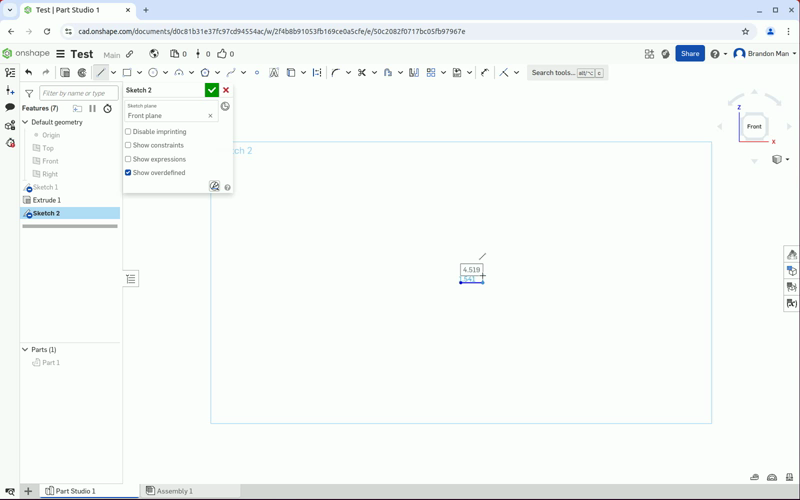
key_down(shift)
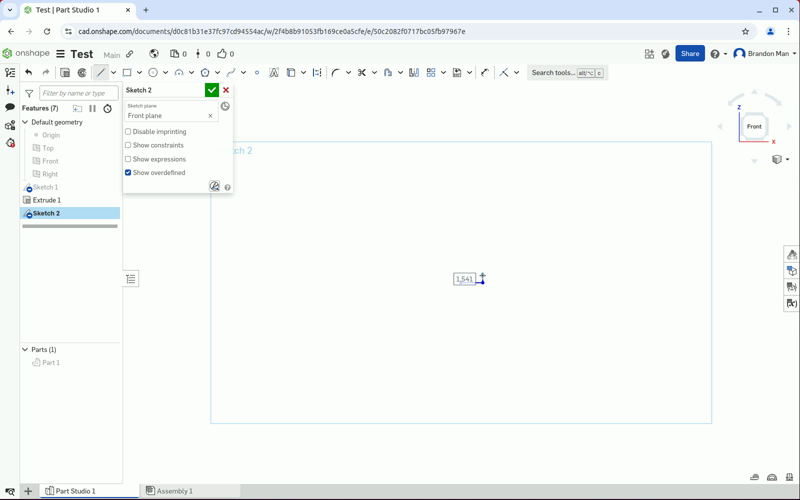
mouse_move(512, 275)
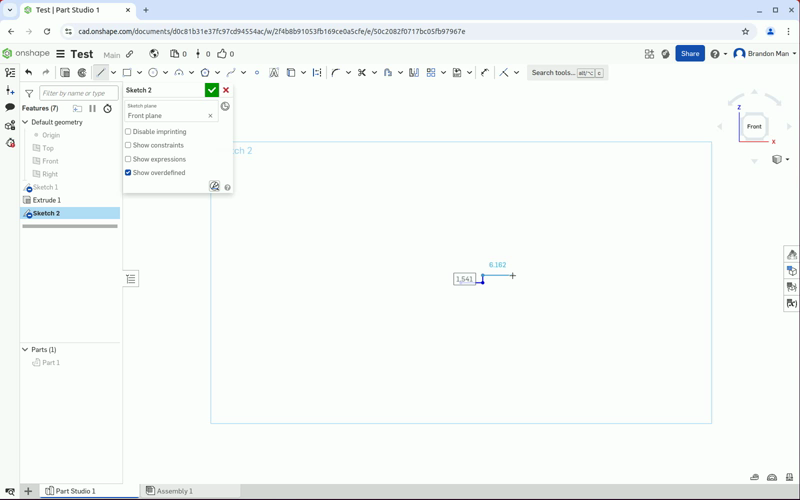
mouse_move(475, 275)
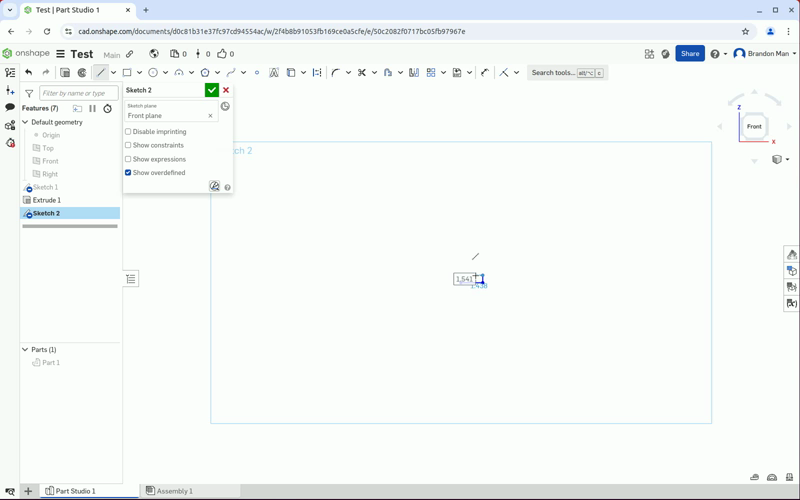
scroll(6)
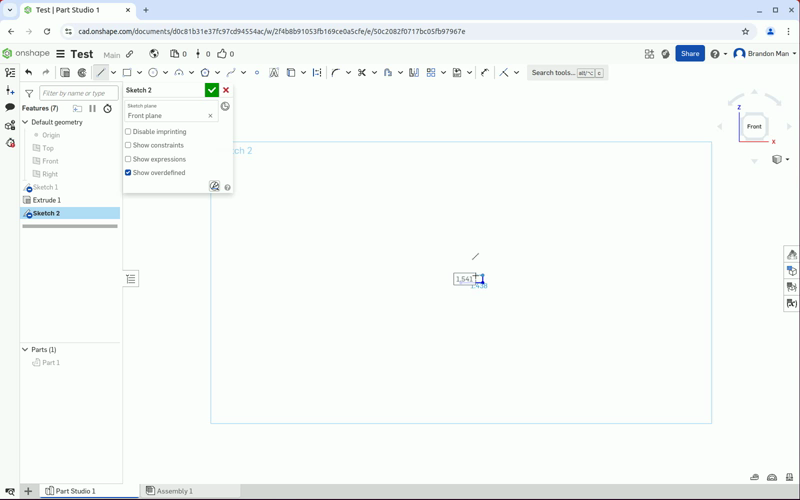
scroll(6)
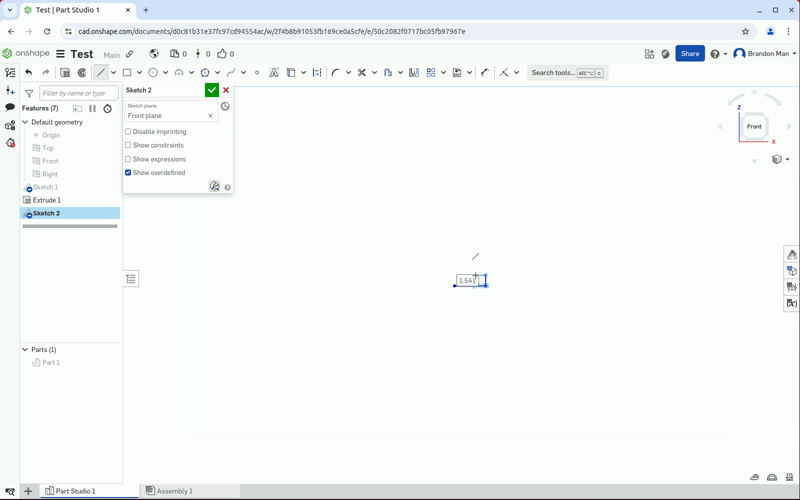
scroll(6)
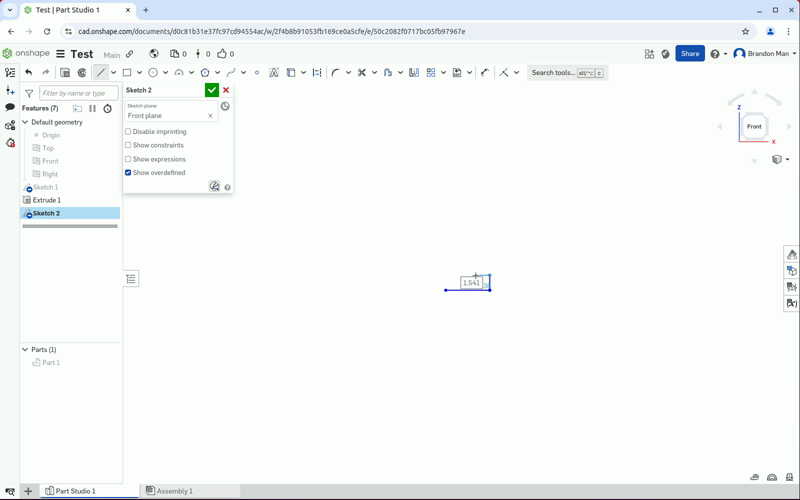
scroll(6)
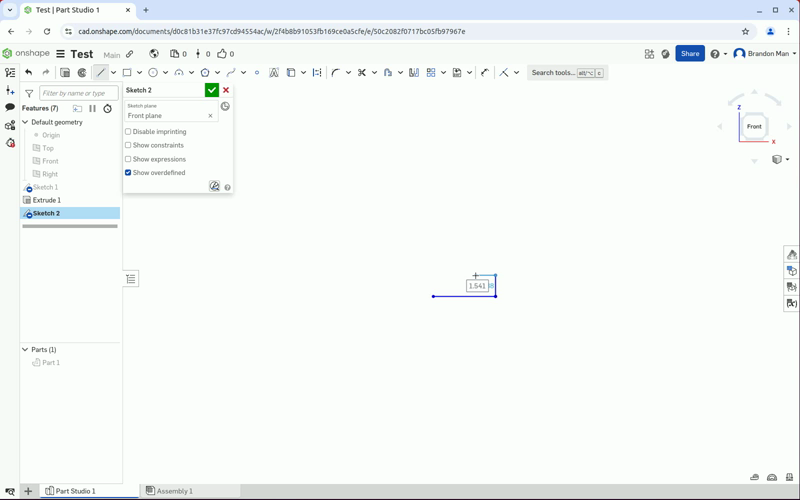
scroll(6)
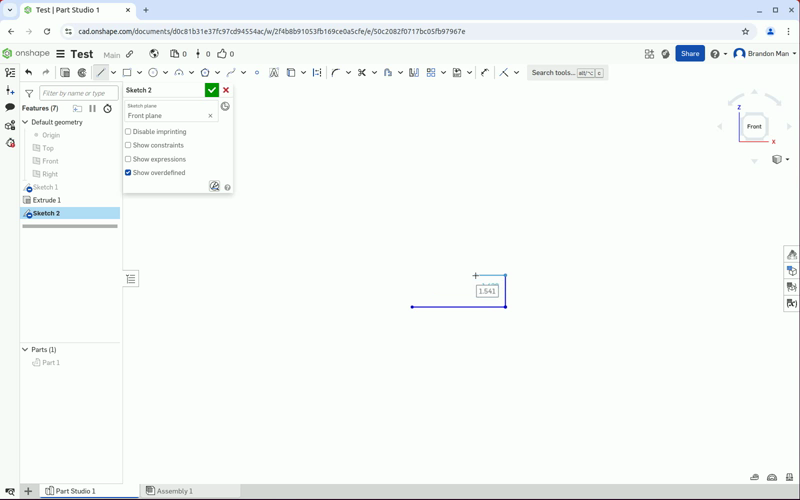
scroll(6)
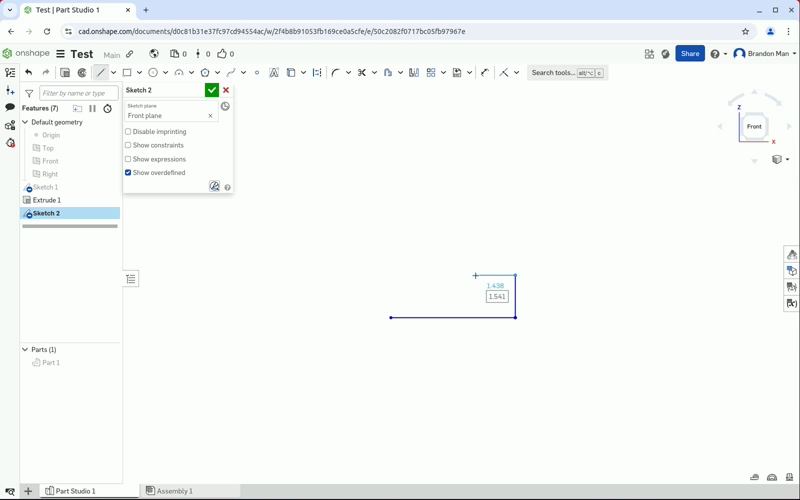
scroll(6)
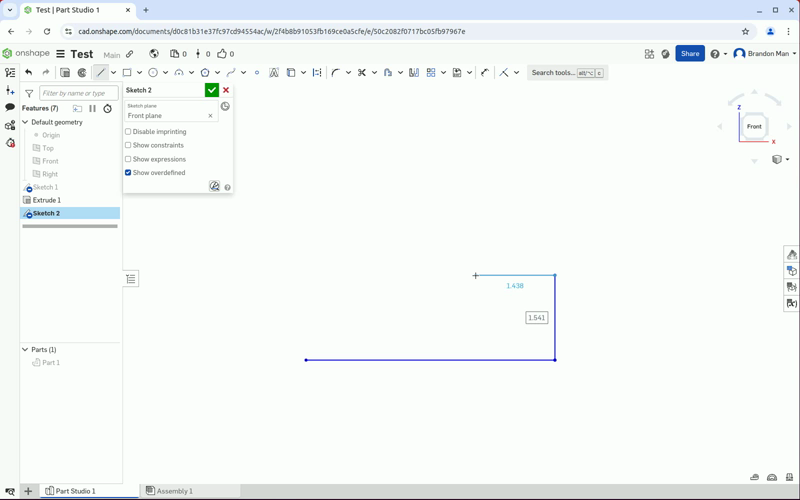
click(475, 275)
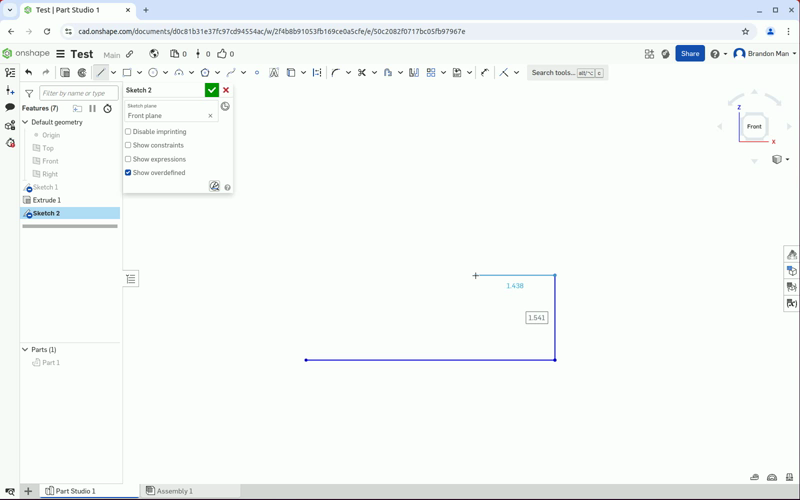
scroll(-6)
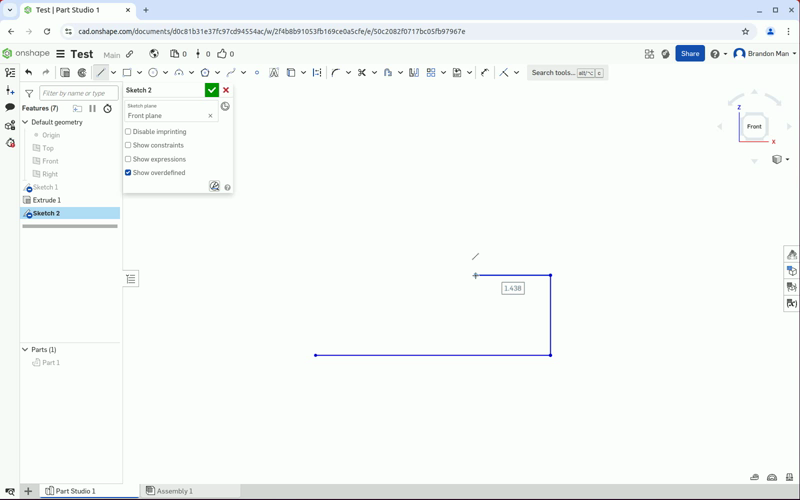
scroll(-6)
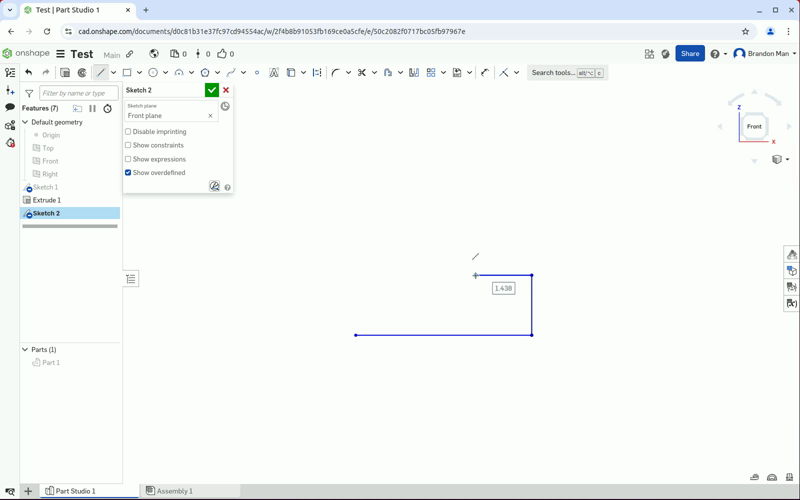
scroll(-6)
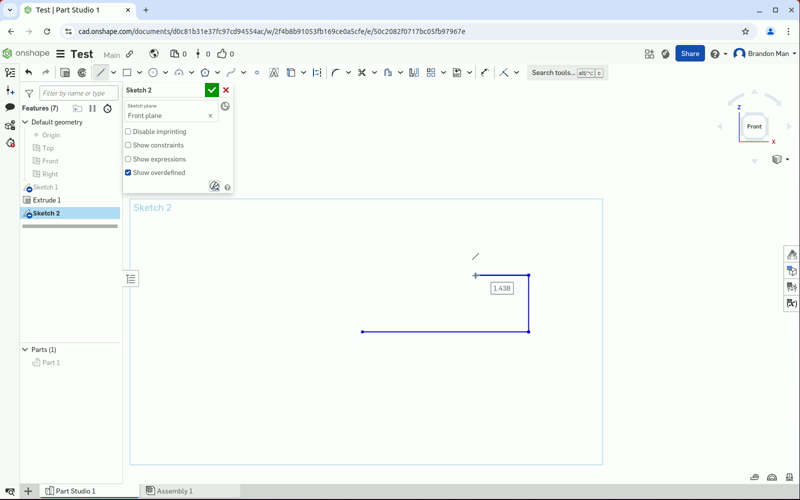
scroll(-6)
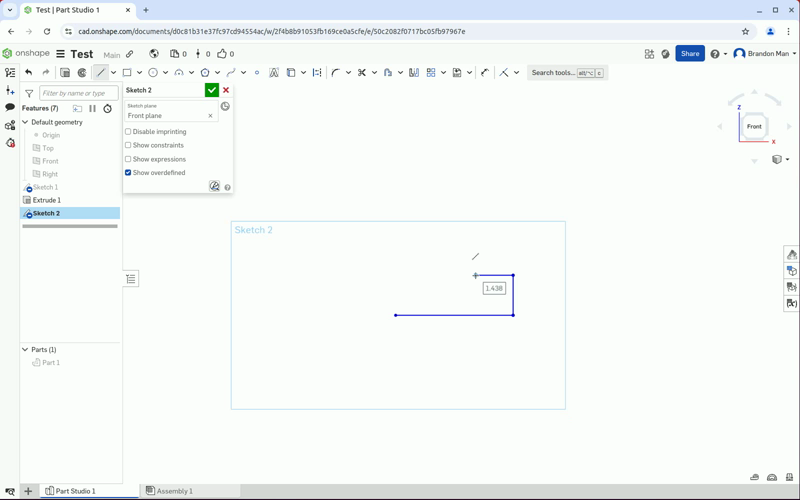
scroll(-6)
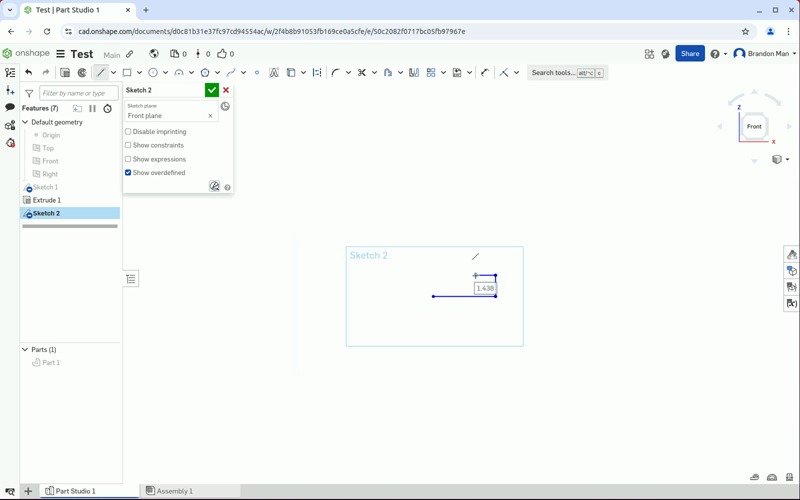
scroll(-6)
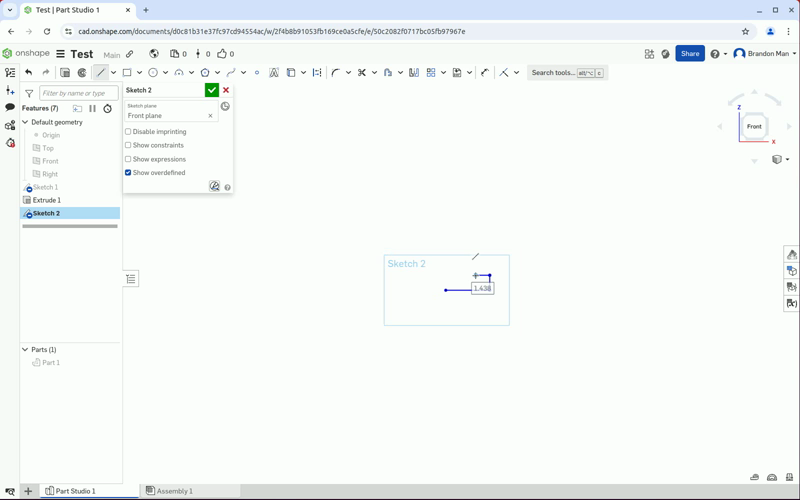
scroll(-6)
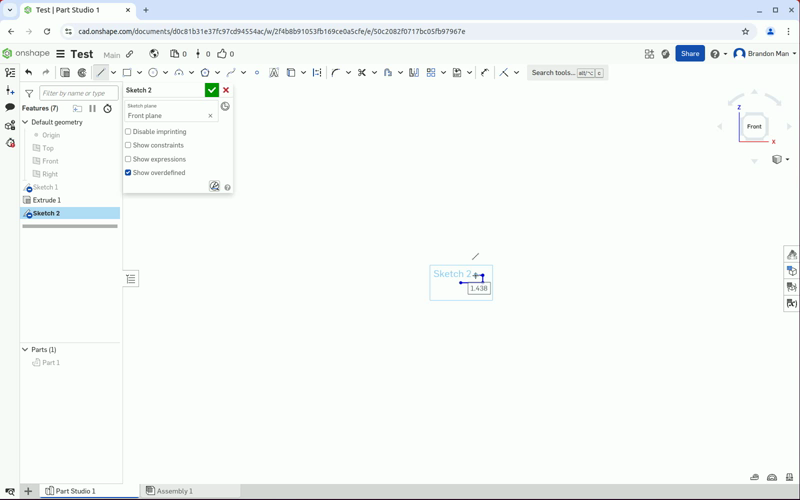
key_up(shift)
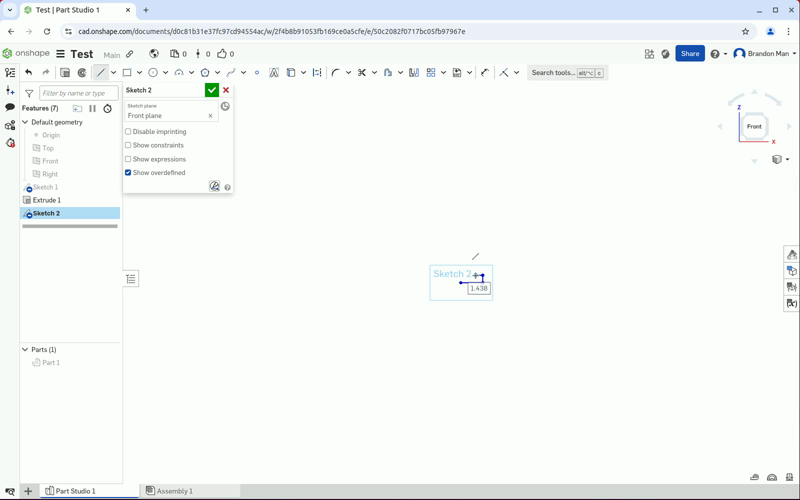
key_down(shift)
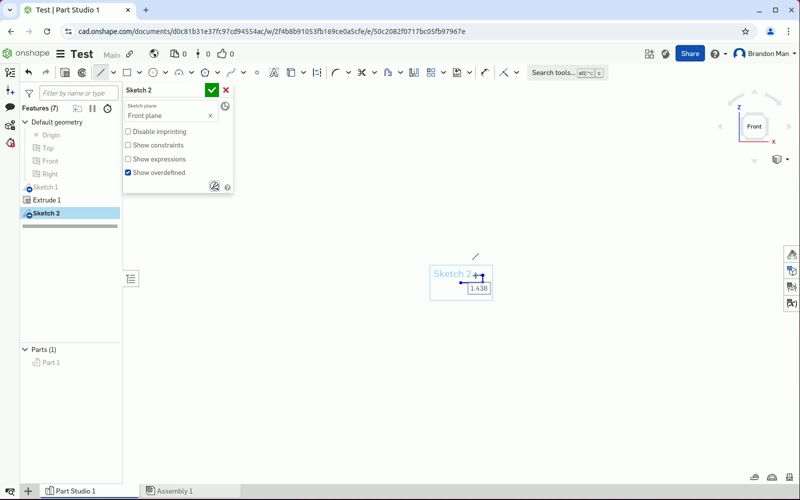
mouse_move(505, 275)
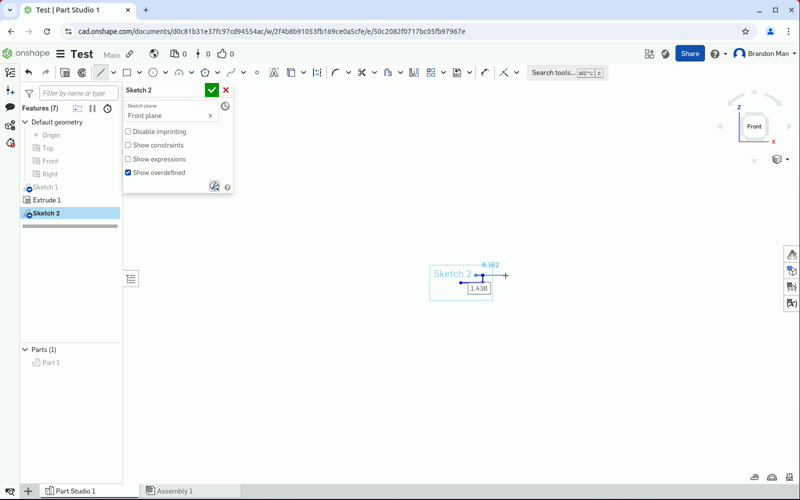
mouse_move(468, 275)
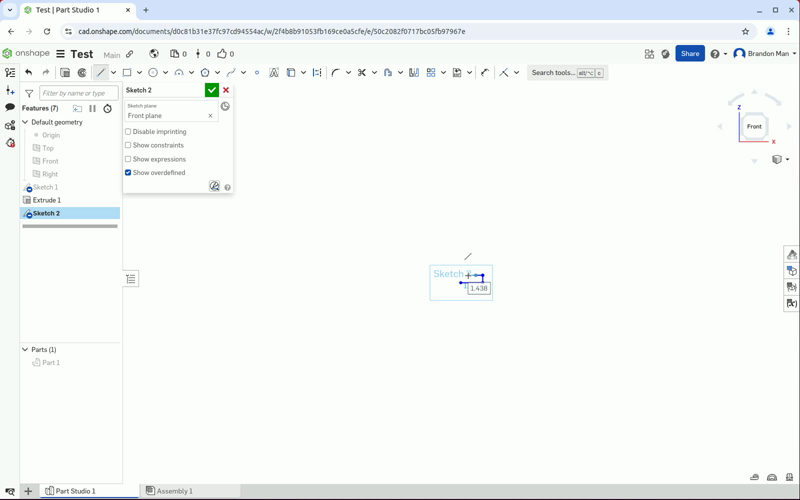
scroll(6)
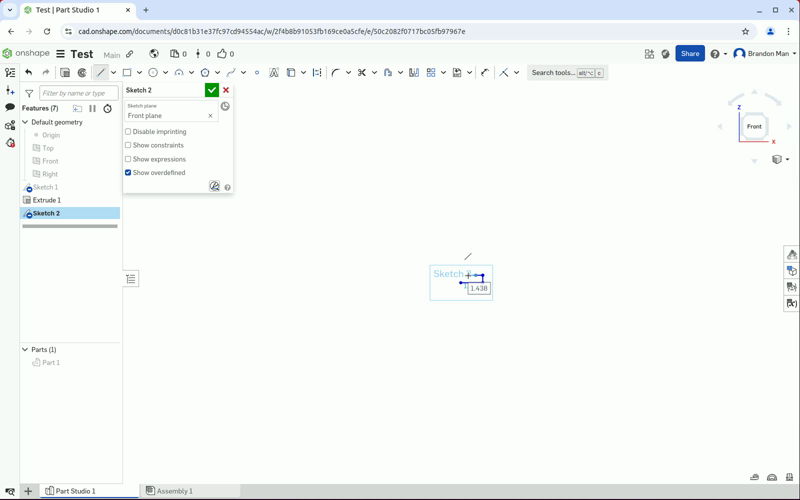
scroll(6)
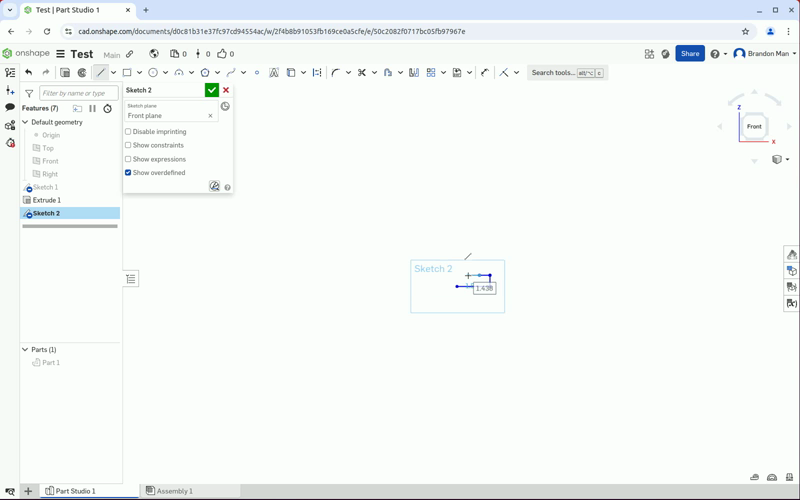
scroll(6)
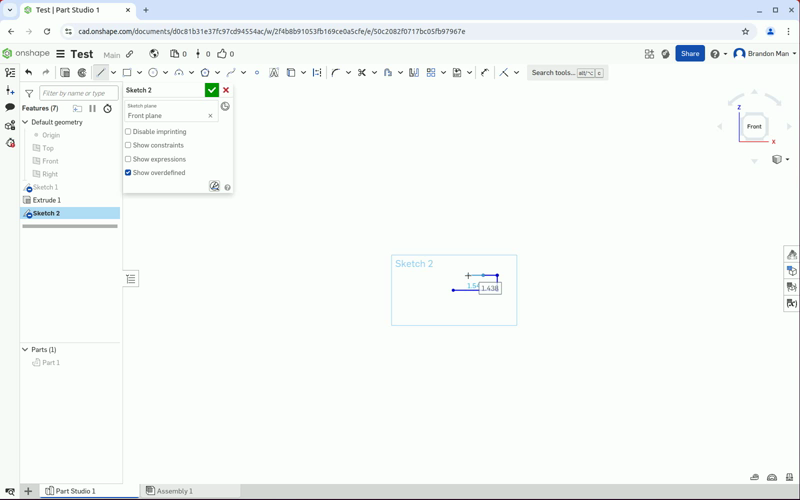
scroll(6)
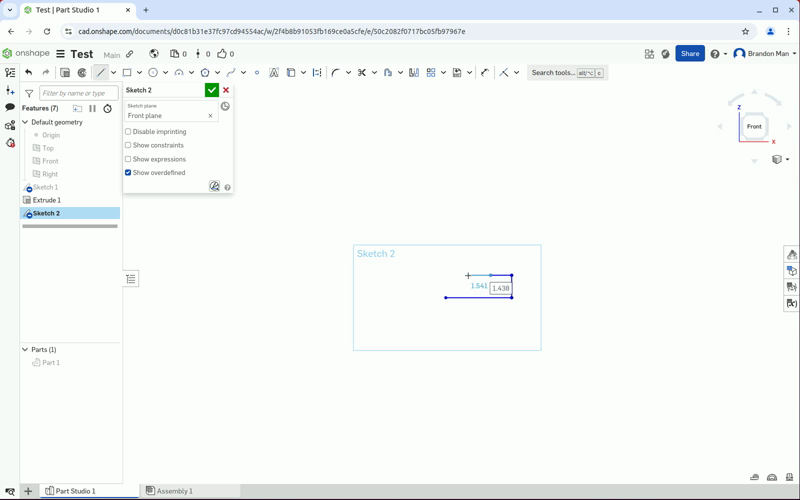
scroll(6)
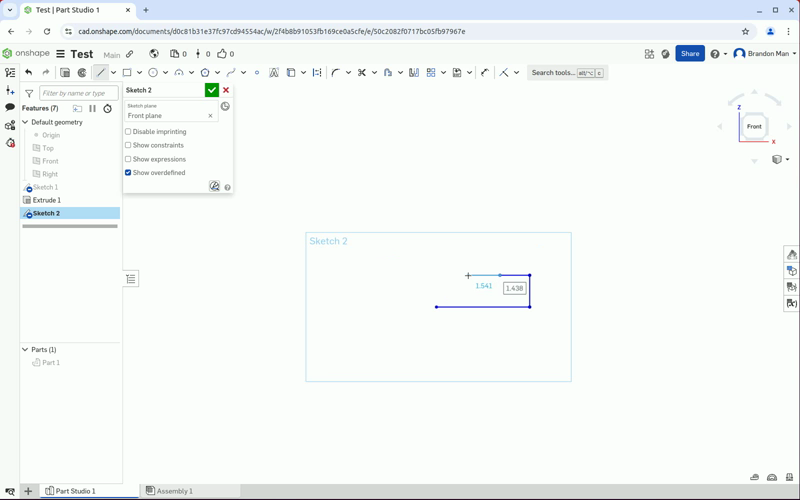
scroll(6)
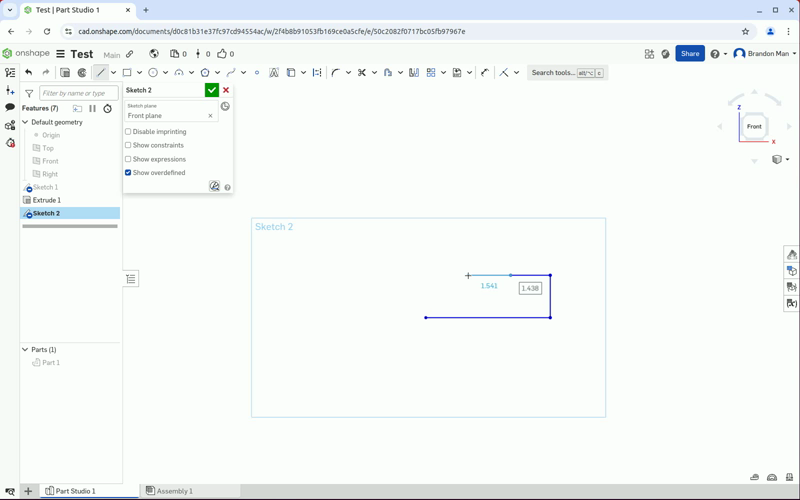
scroll(6)
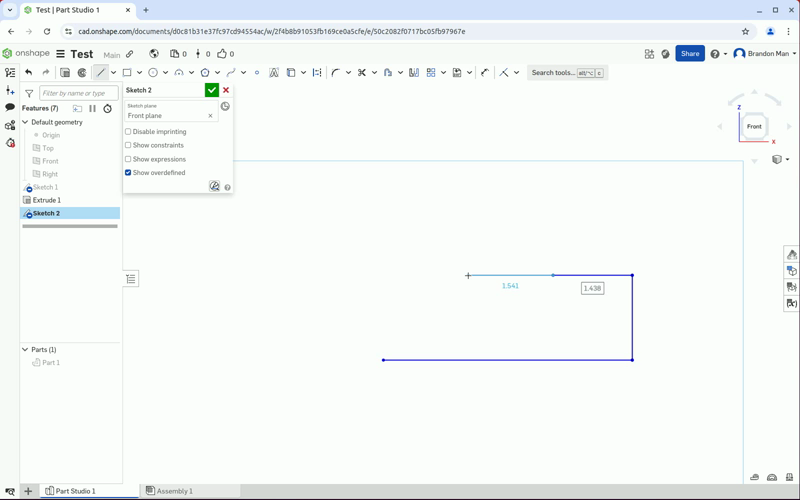
click(468, 275)
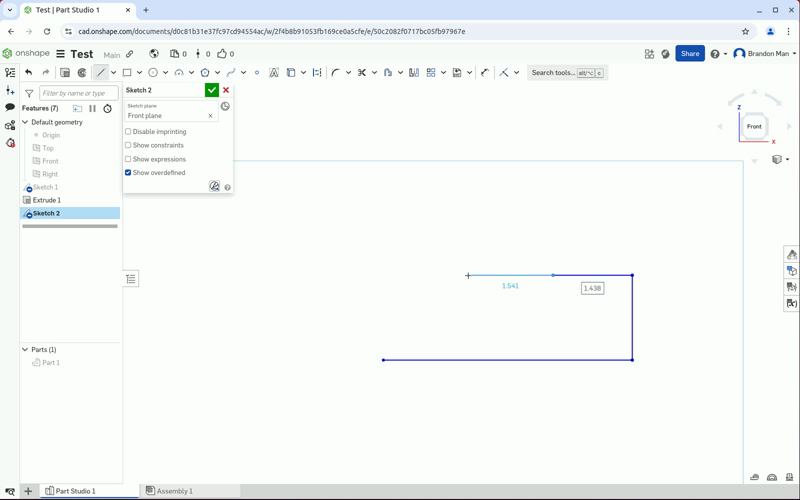
scroll(-6)
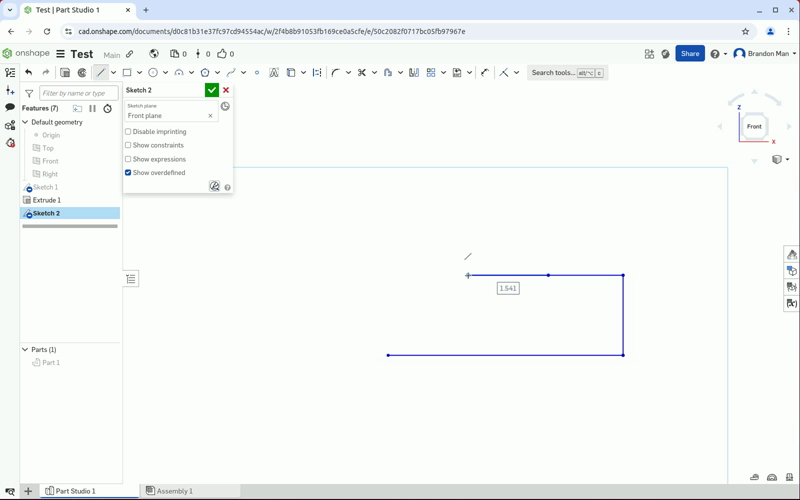
scroll(-6)
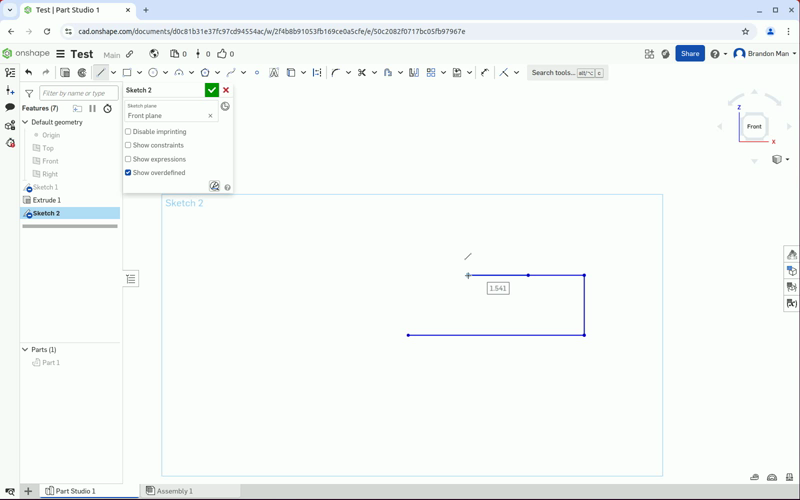
scroll(-6)
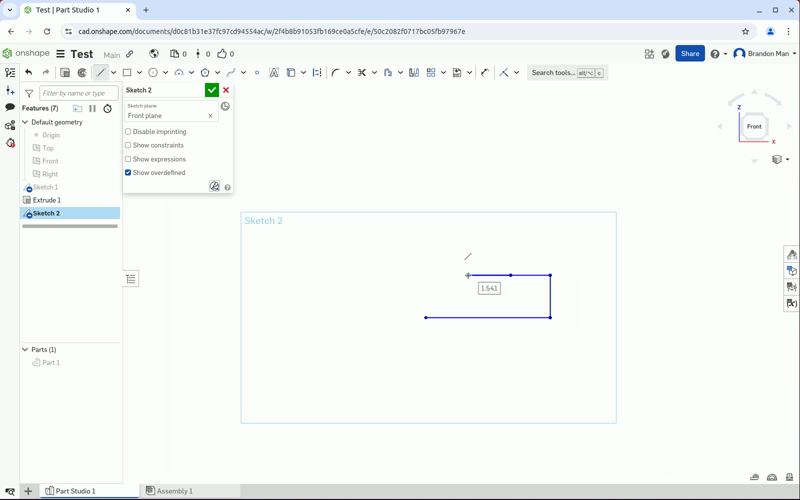
scroll(-6)
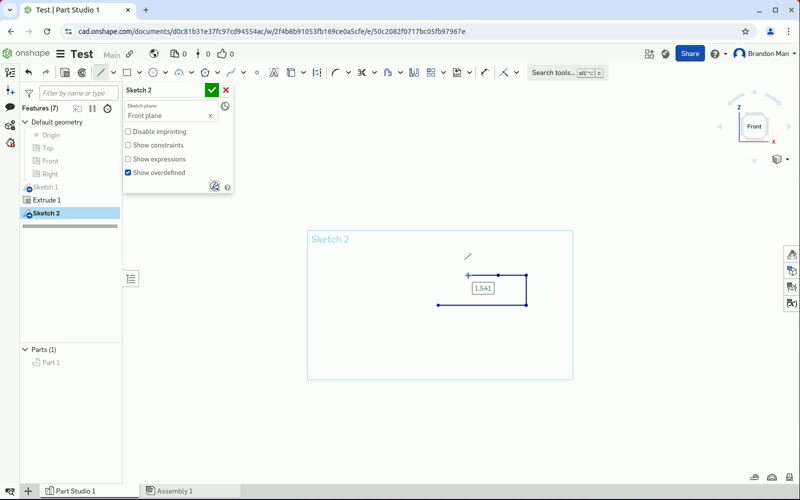
scroll(-6)
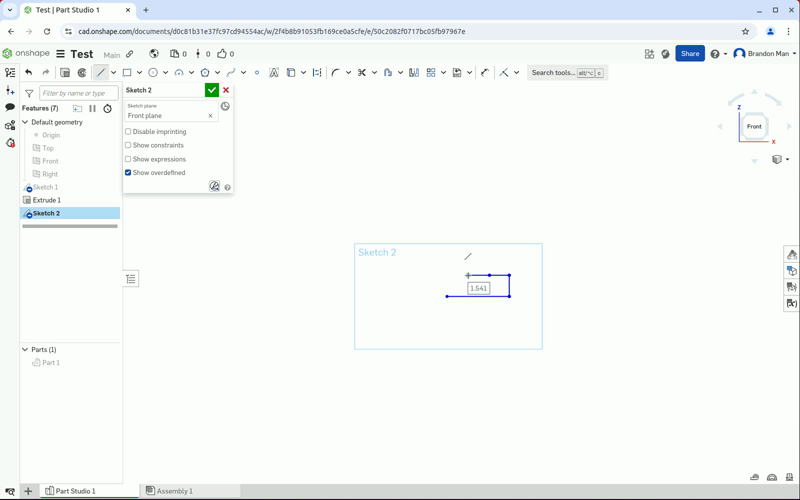
scroll(-6)
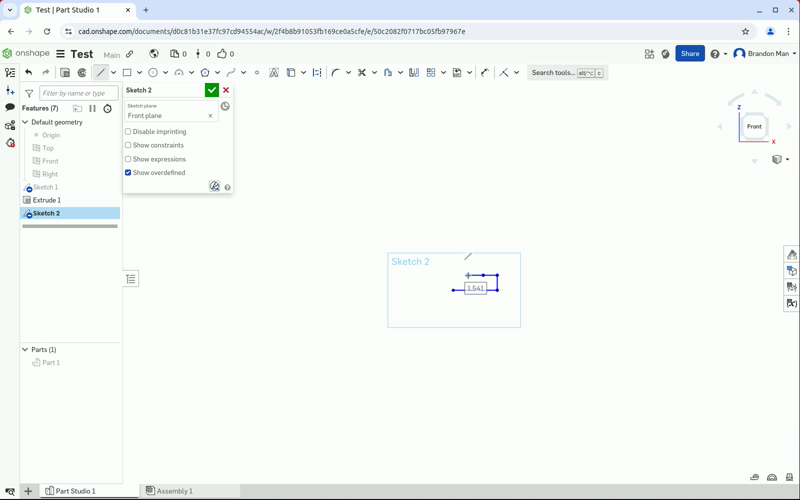
scroll(-6)
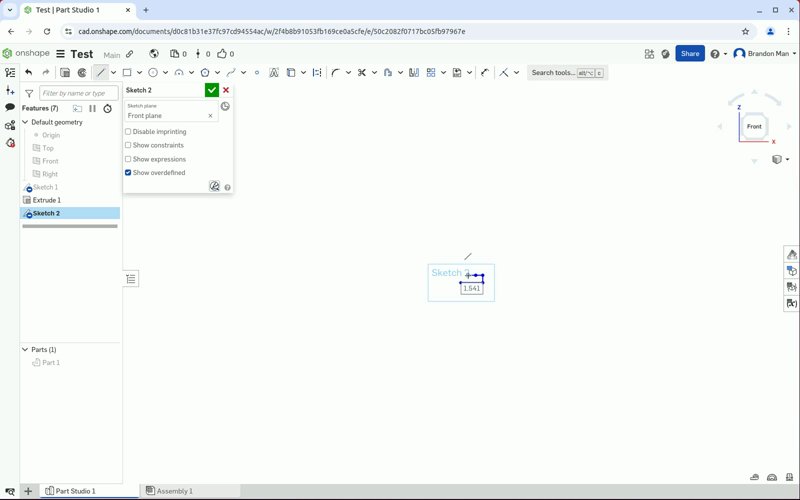
key_up(shift)
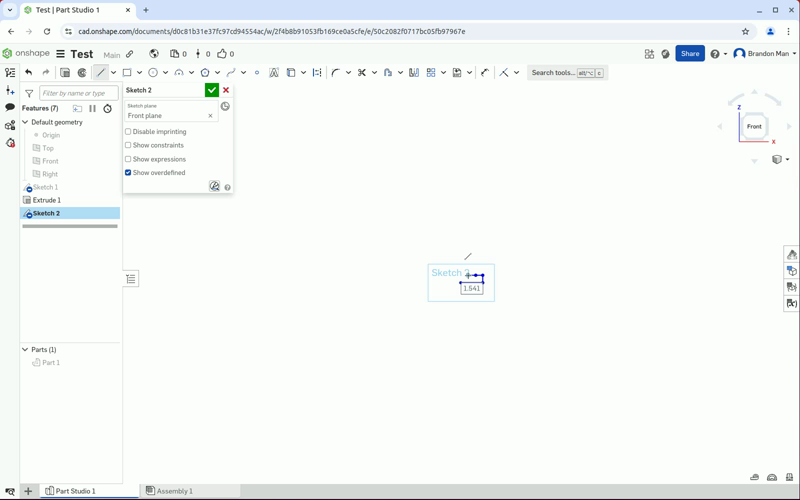
key_down(shift)
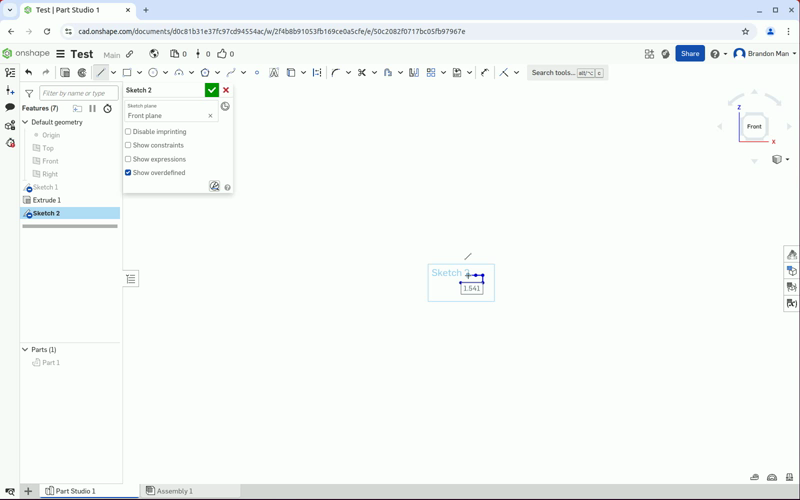
mouse_move(498, 275)
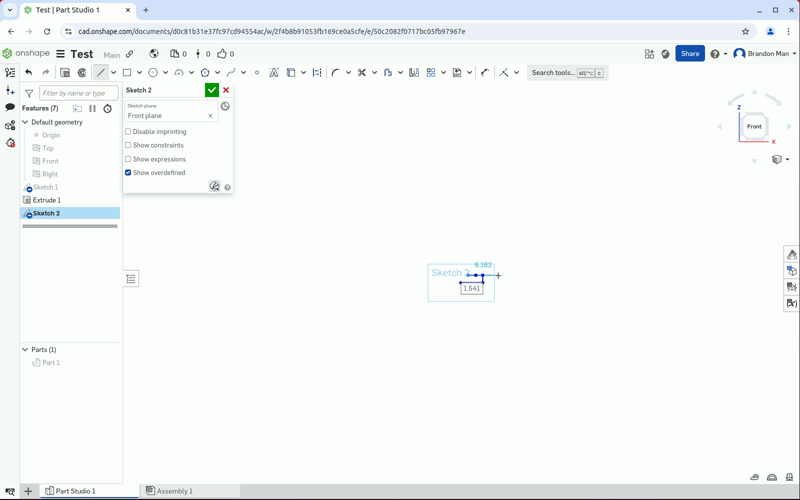
mouse_move(460, 275)
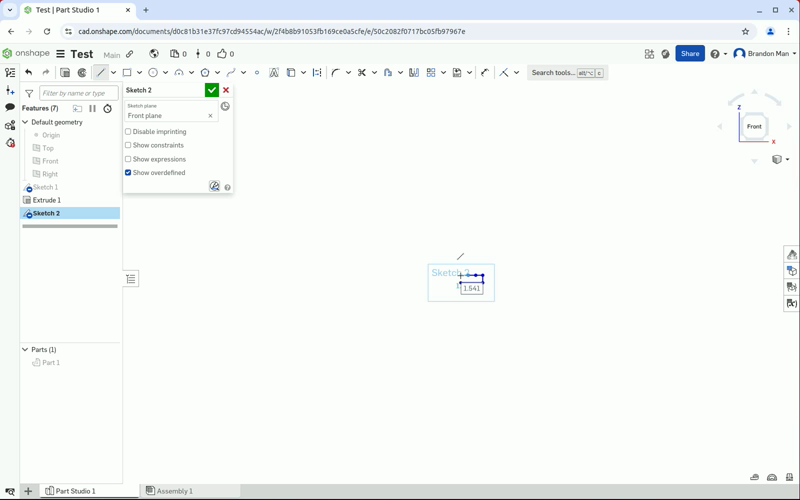
click(460, 275)
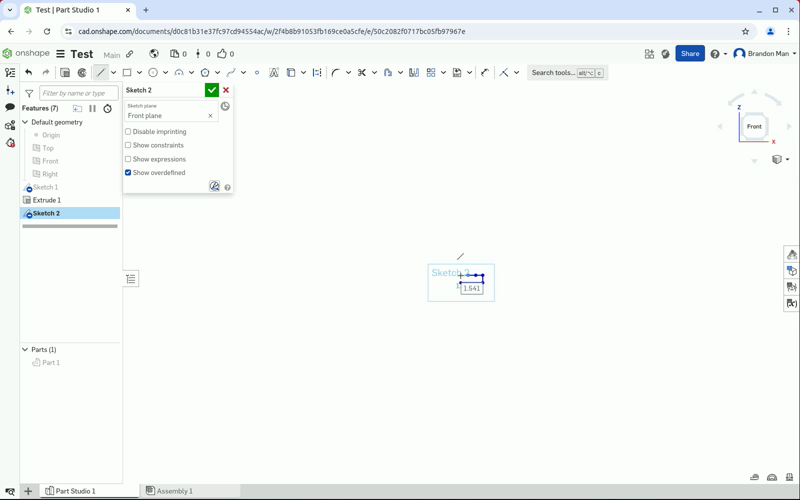
key_up(shift)
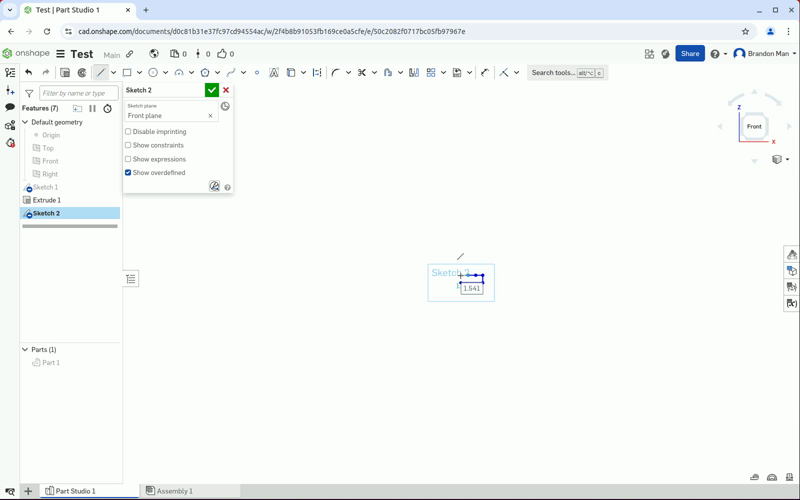
mouse_move(490, 275)
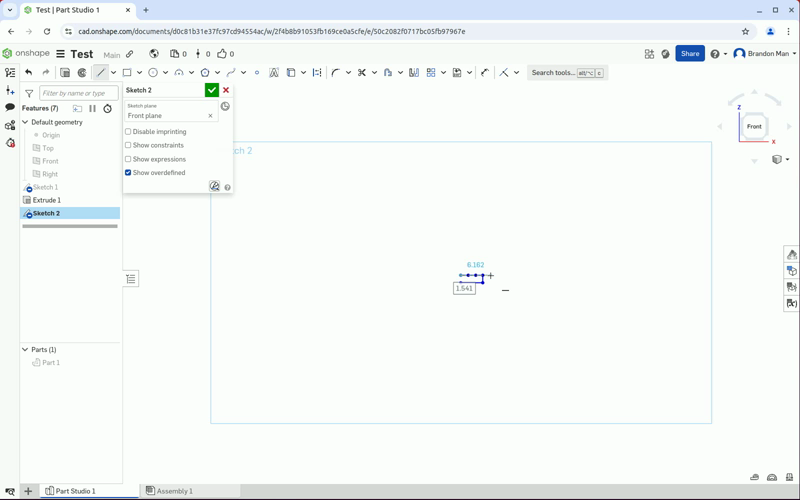
key_down(shift)
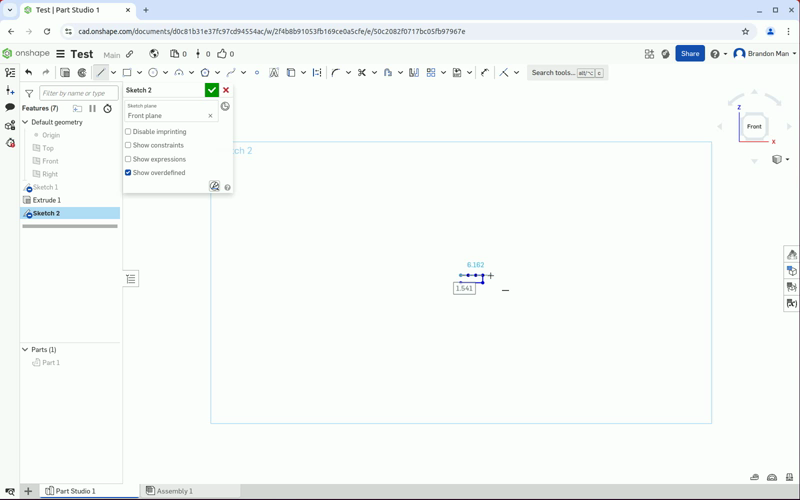
mouse_move(460, 282)
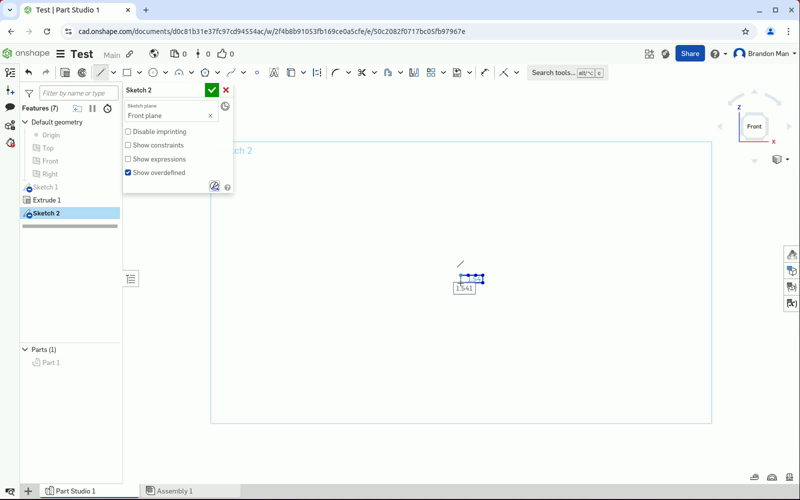
key_up(shift)
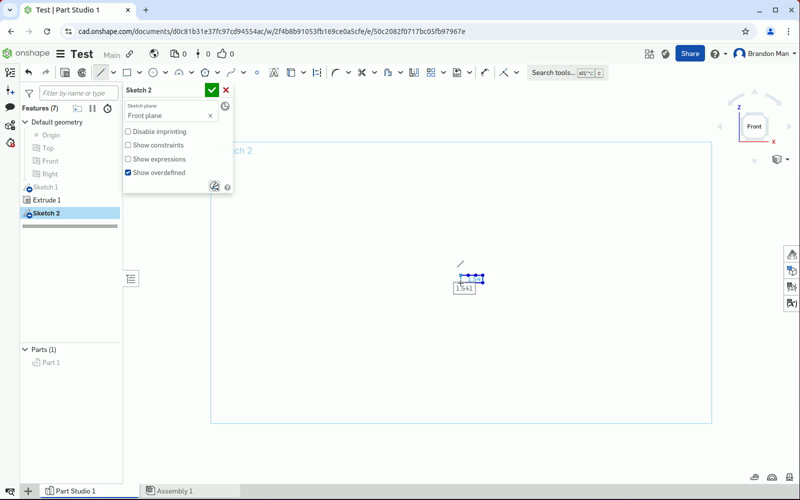
click(460, 282)
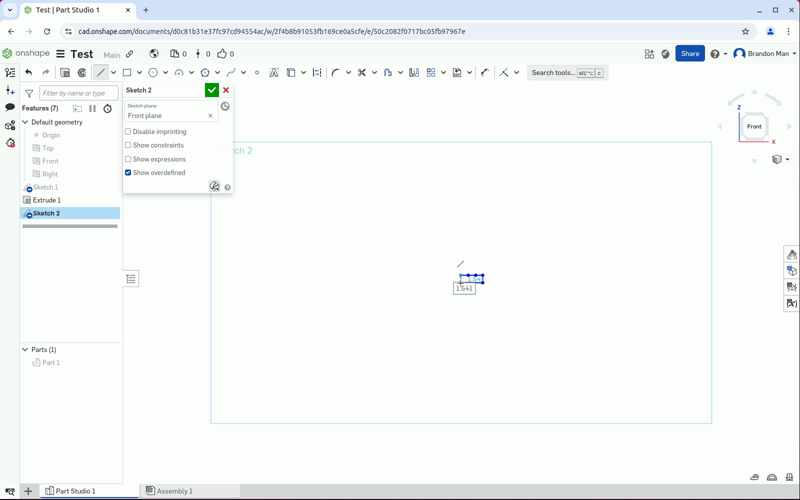
key(esc)
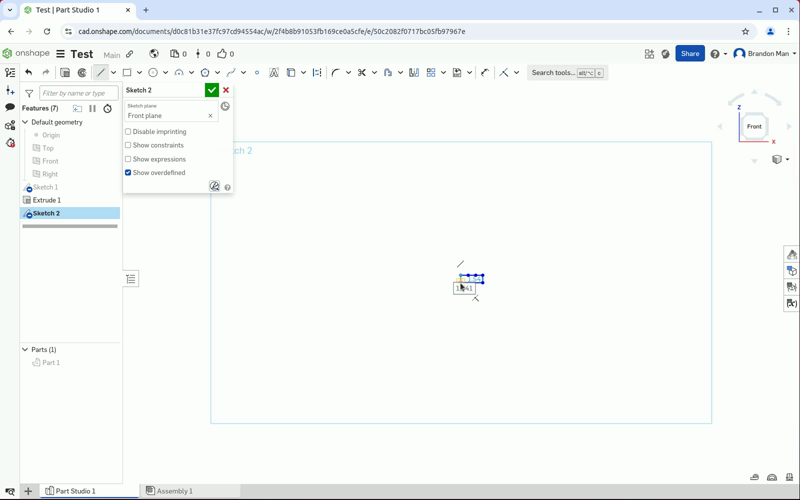
mouse_move(468, 280)
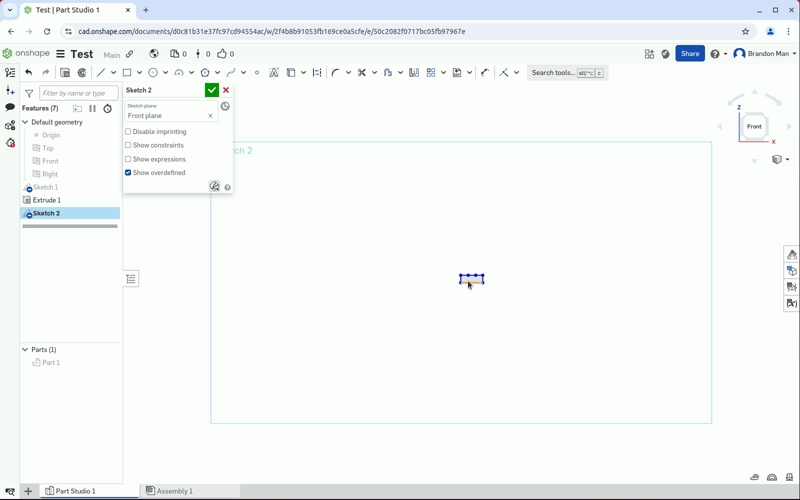
scroll(6)
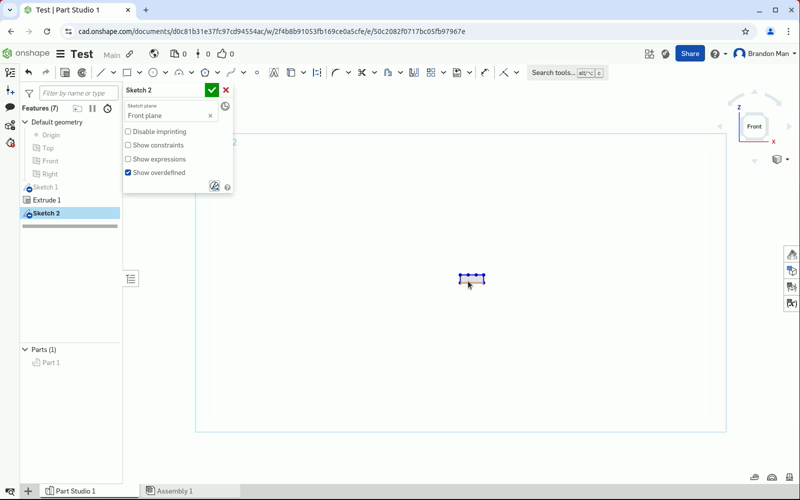
scroll(6)
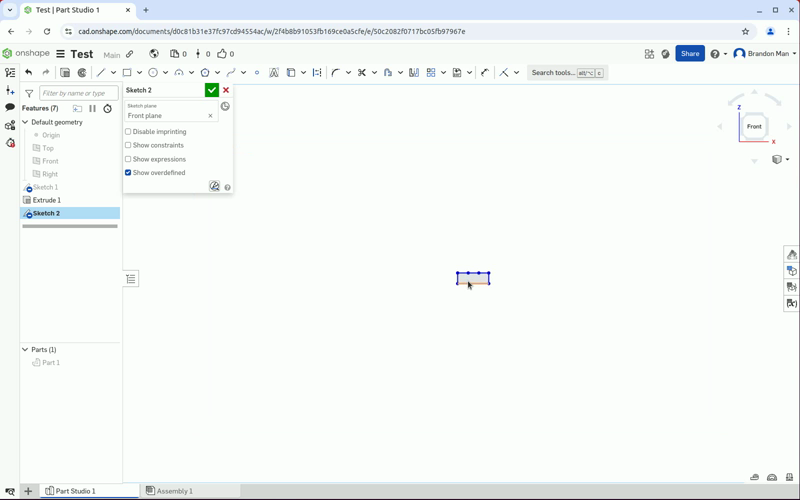
scroll(6)
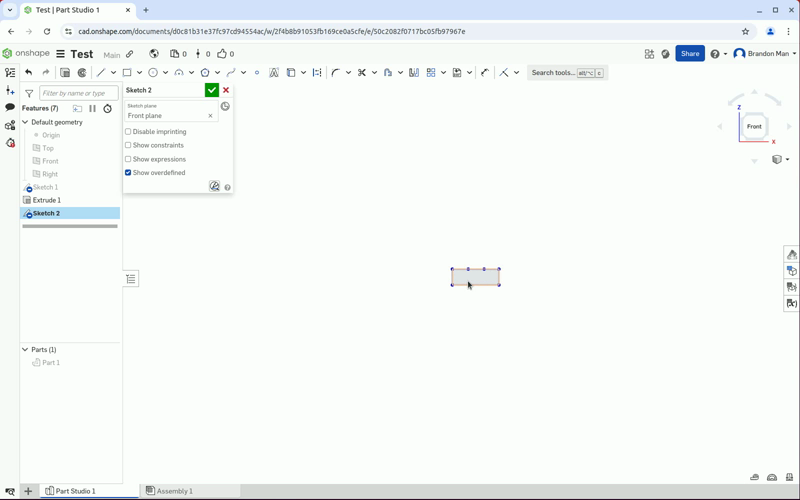
scroll(6)
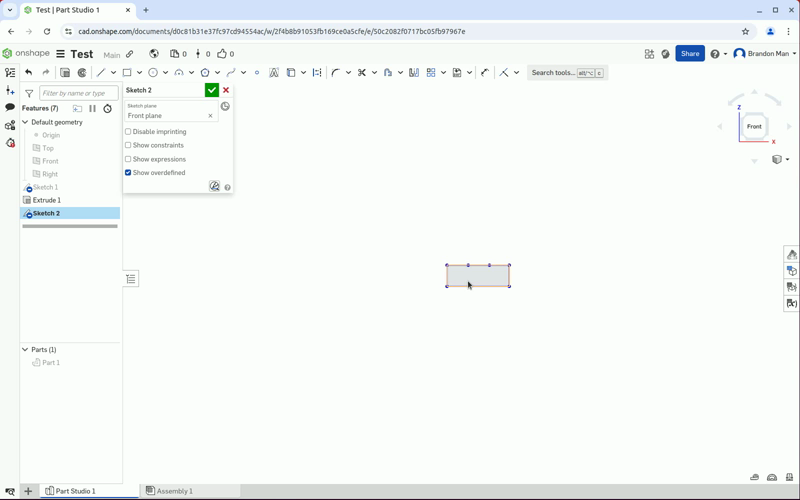
scroll(6)
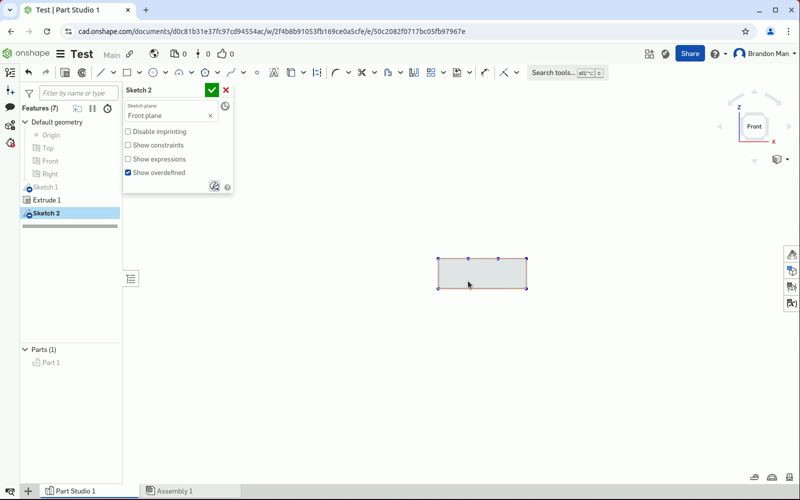
scroll(6)
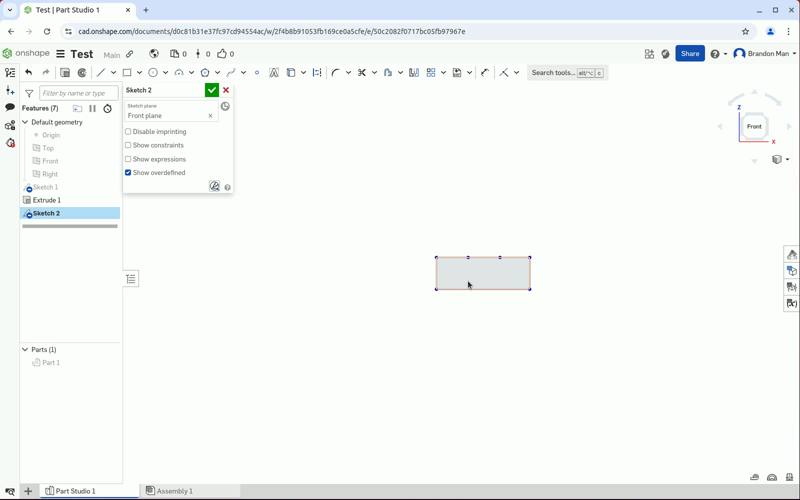
scroll(6)
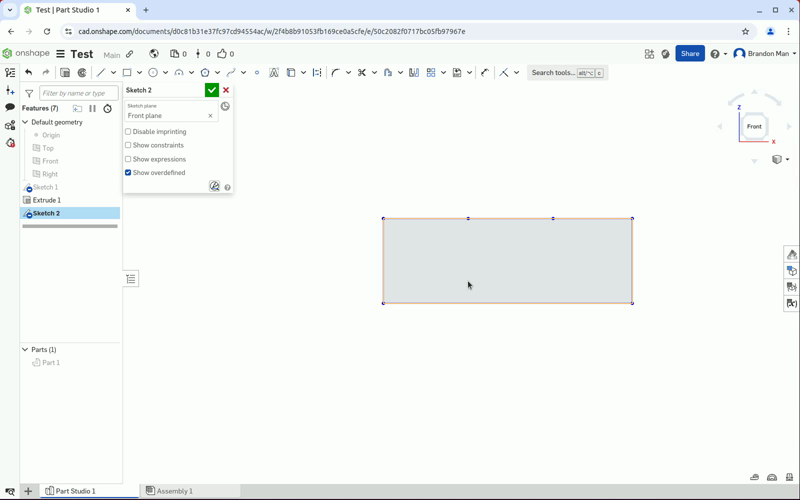
click(468, 280)
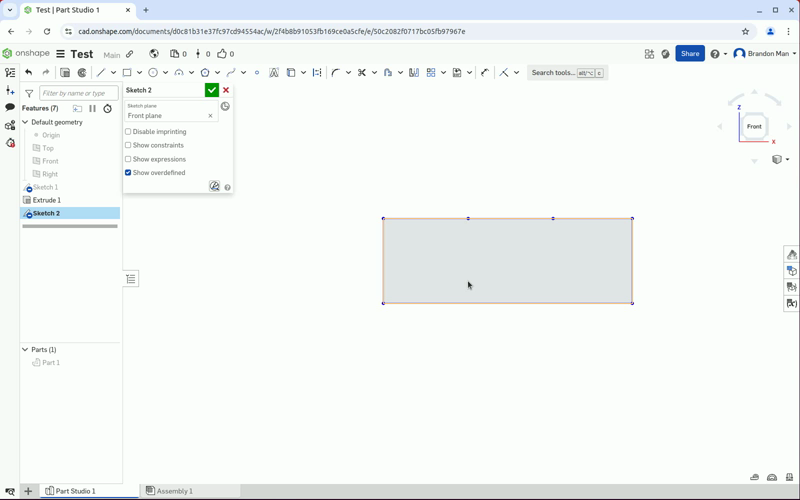
scroll(-6)
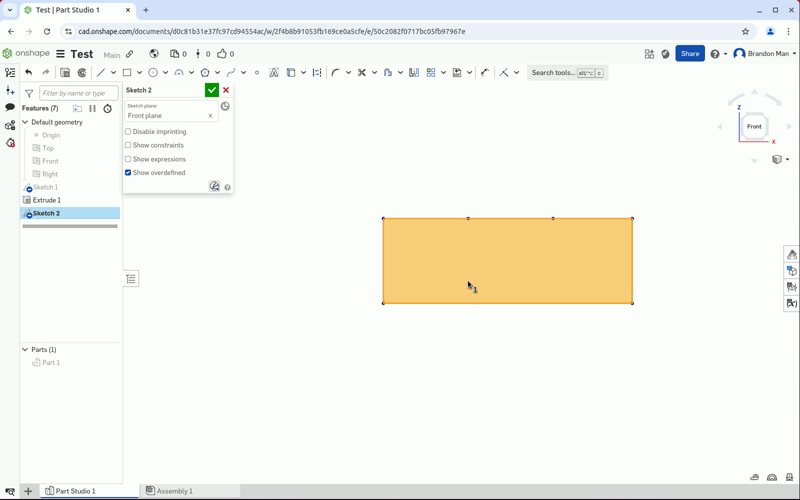
scroll(-6)
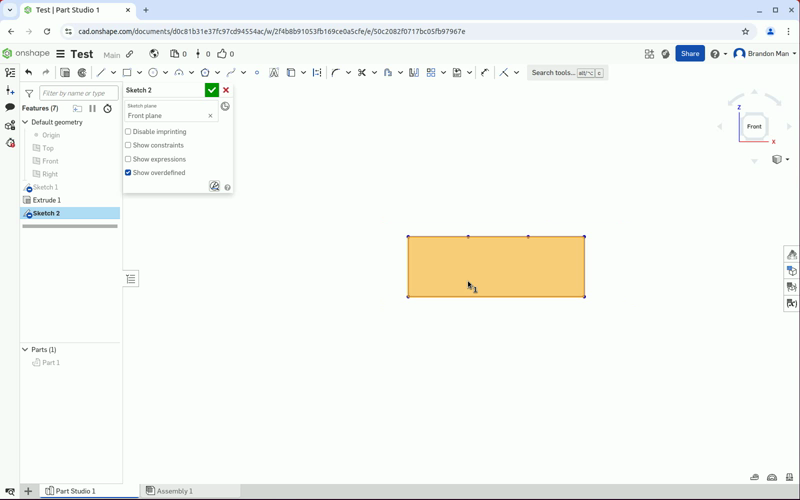
scroll(-6)
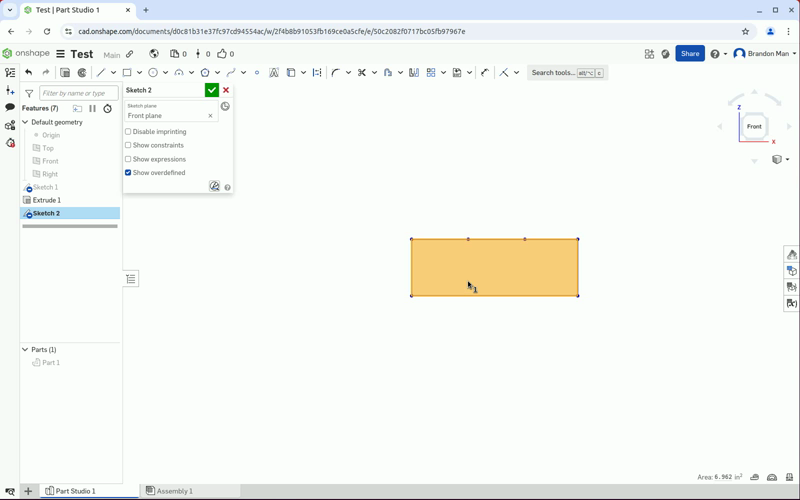
scroll(-6)
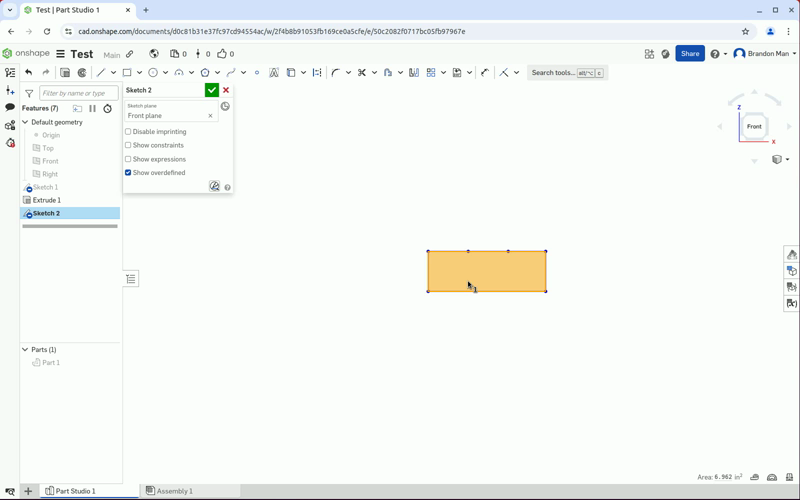
scroll(-6)
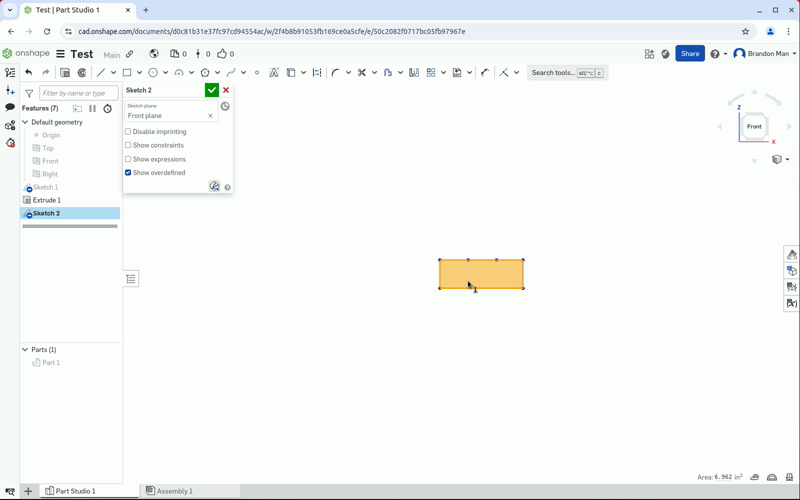
scroll(-6)
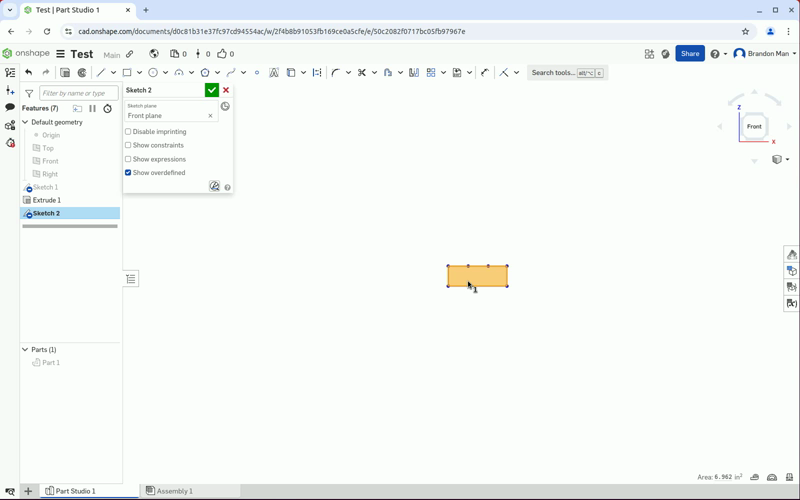
scroll(-6)
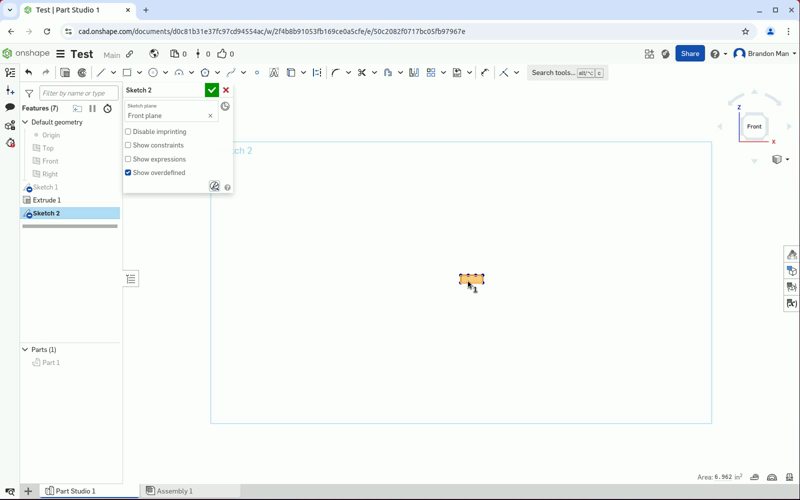
mouse_move(73, 352)
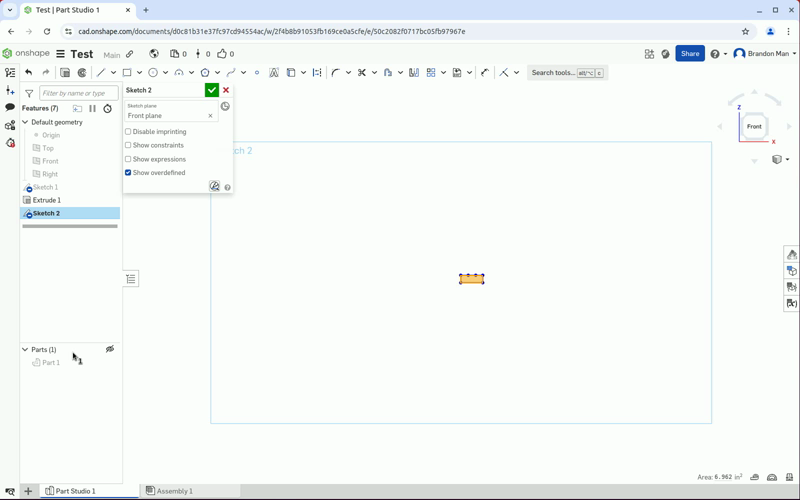
key(shift+y)
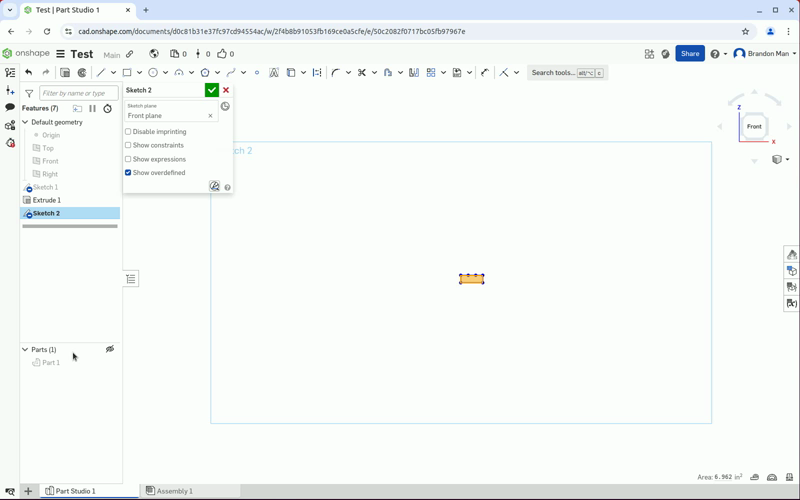
key(shift+e)
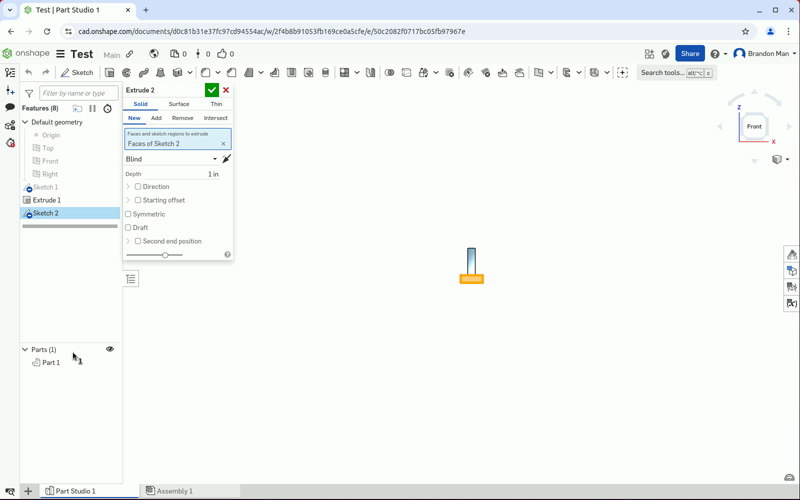
mouse_move(143, 106)
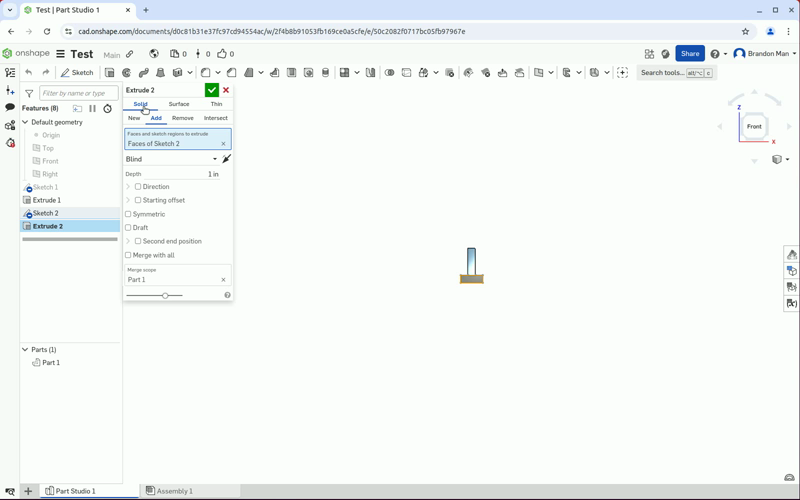
click(143, 106)
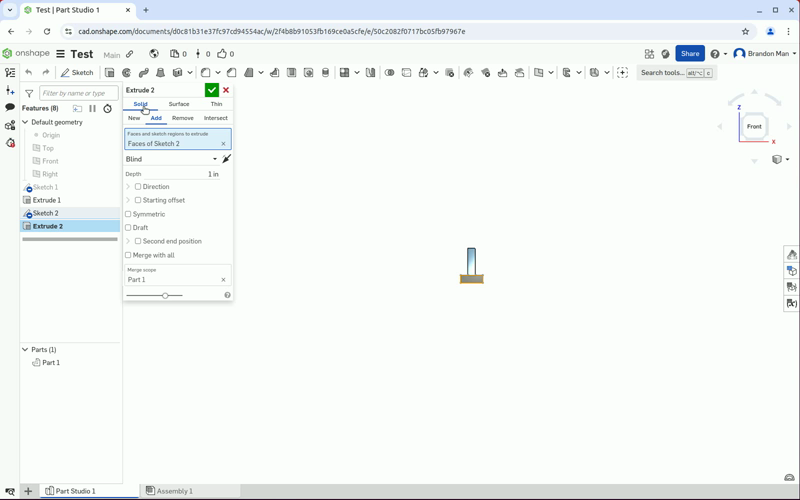
mouse_move(137, 120)
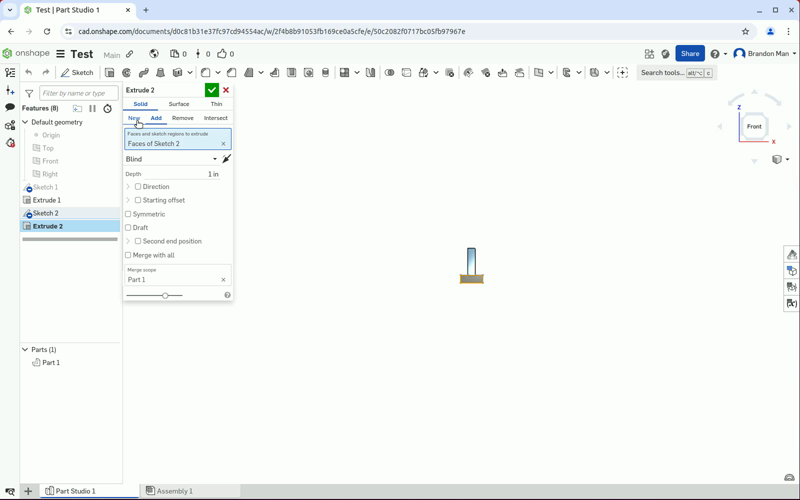
click(137, 120)
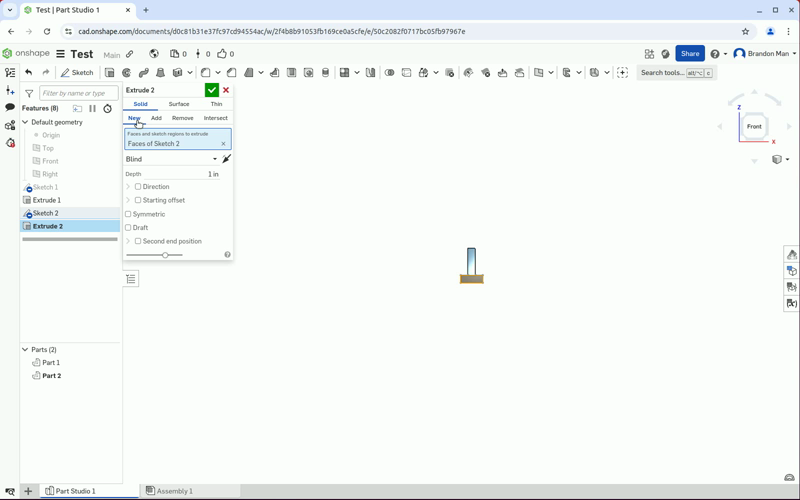
key(tab, 4)
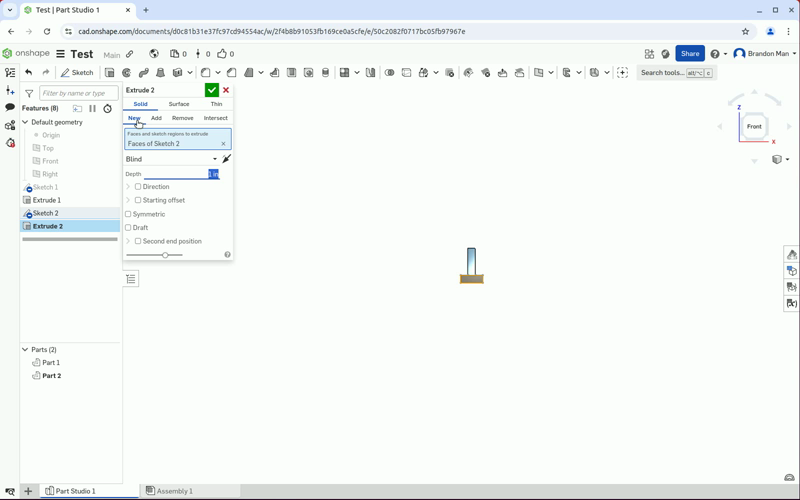
text(5.536)
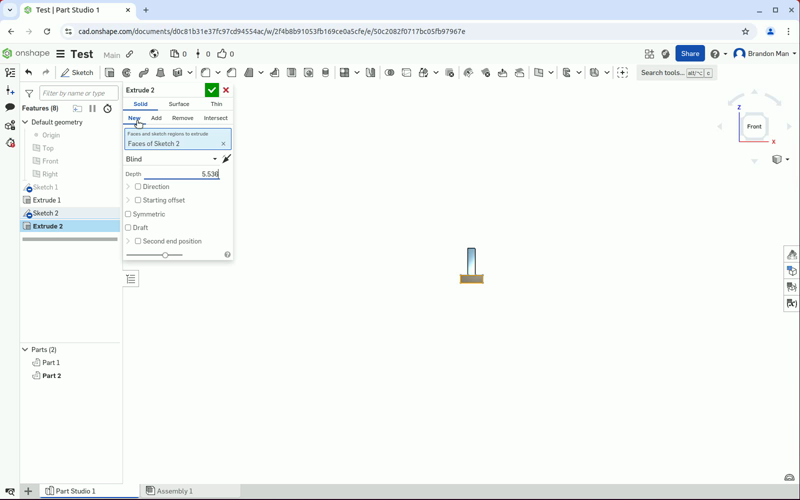
key(enter)
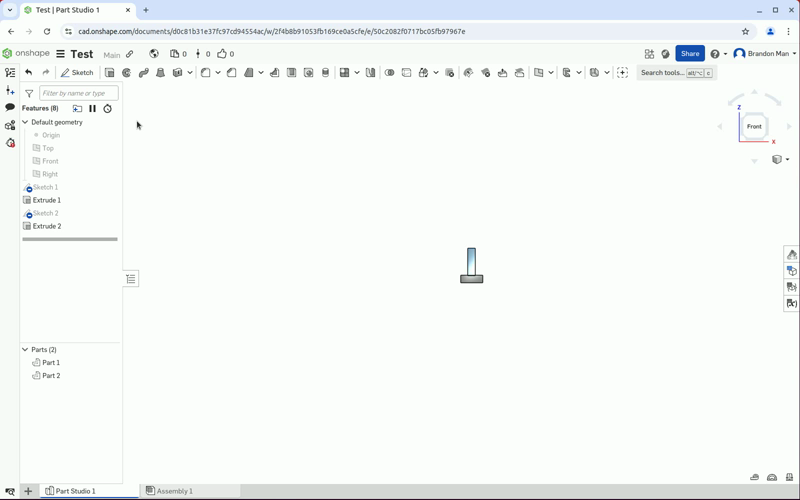
key(shift+h)
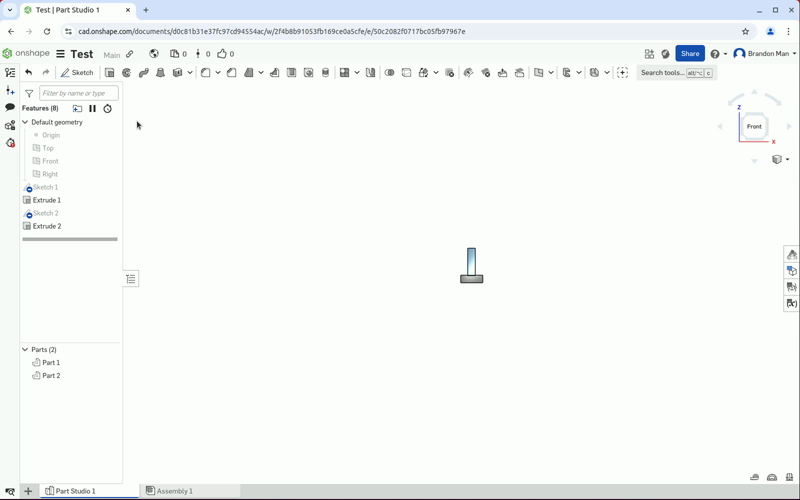
key(shift+h)
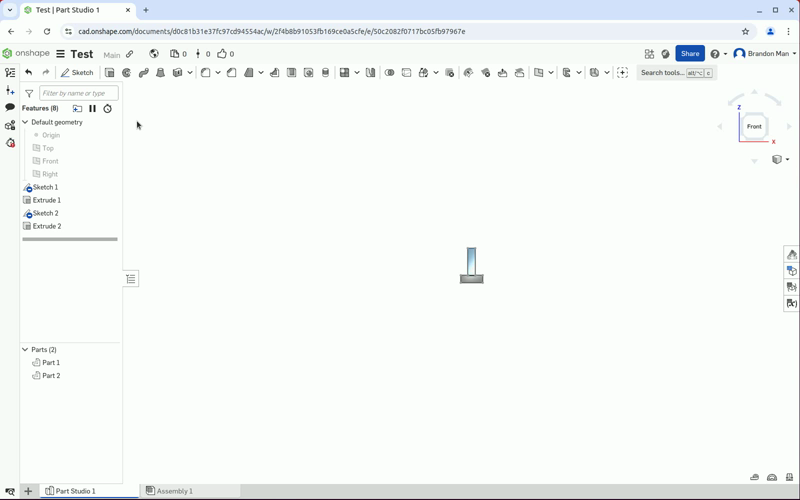
key(shift+7)
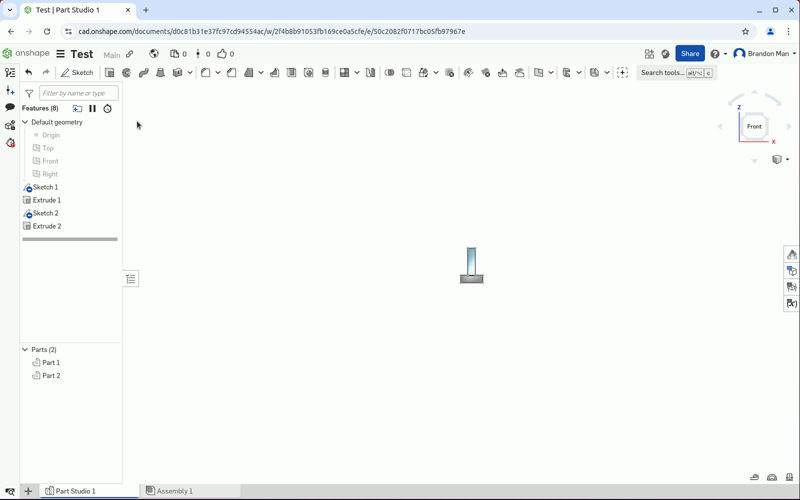
key(left, 2)
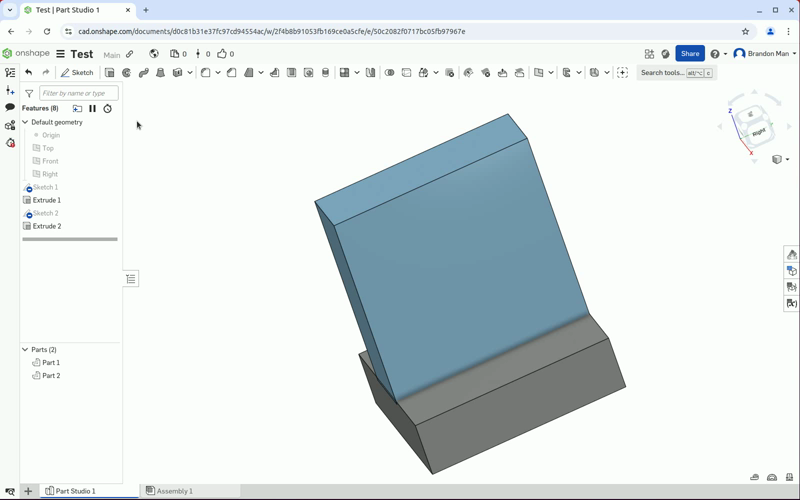
key(down, 2)
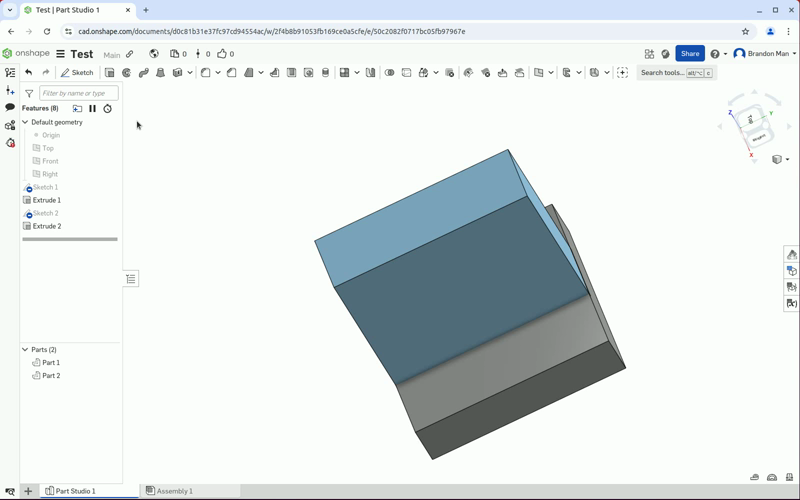
key(up, 2)
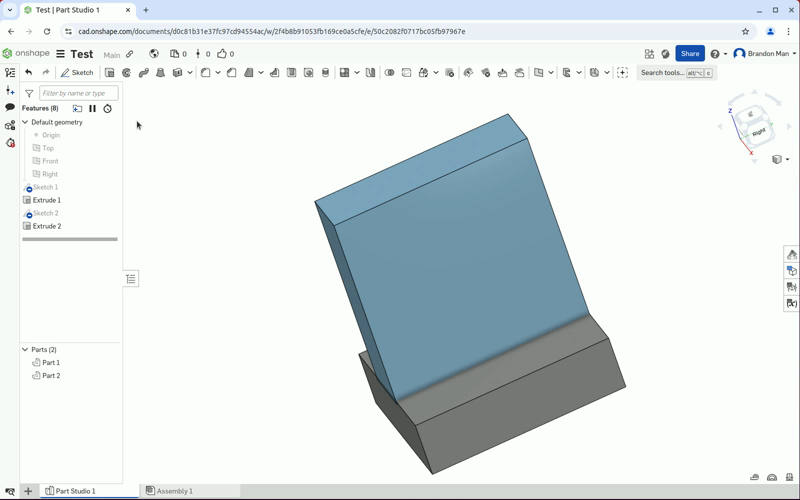
key(right, 2)
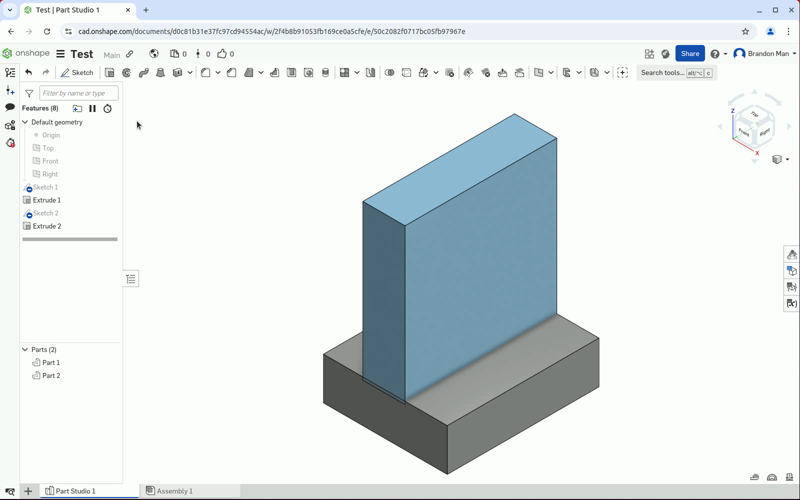
mouse_move(73, 189)
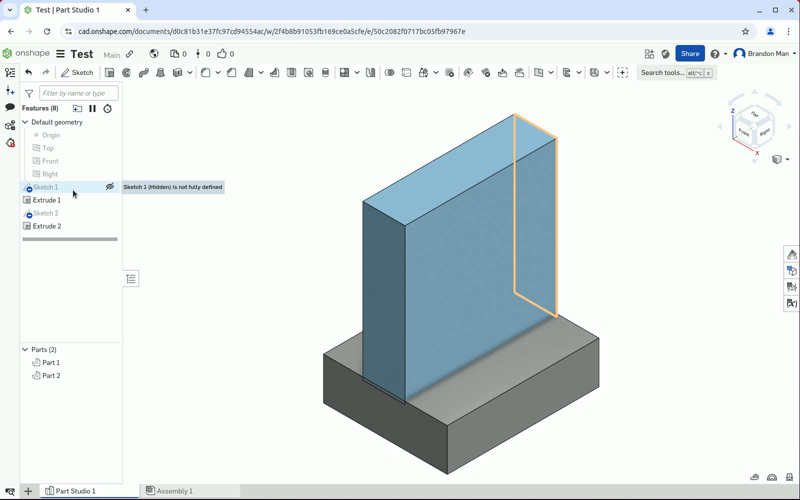
click(73, 189)